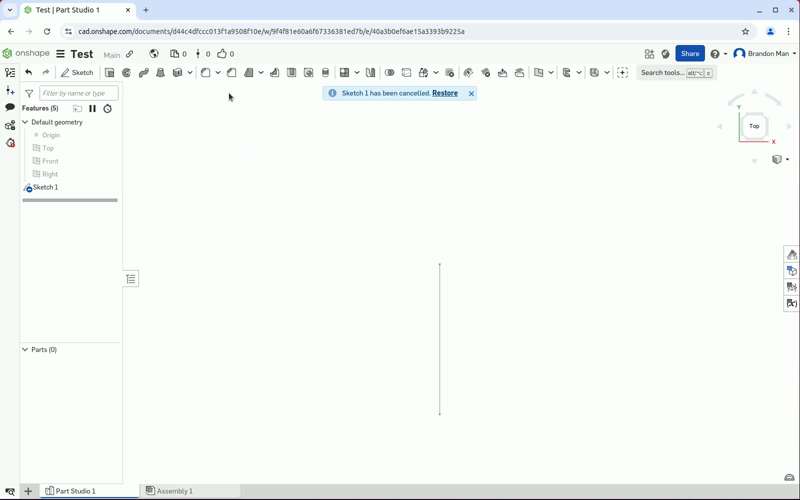
key(shift+h)
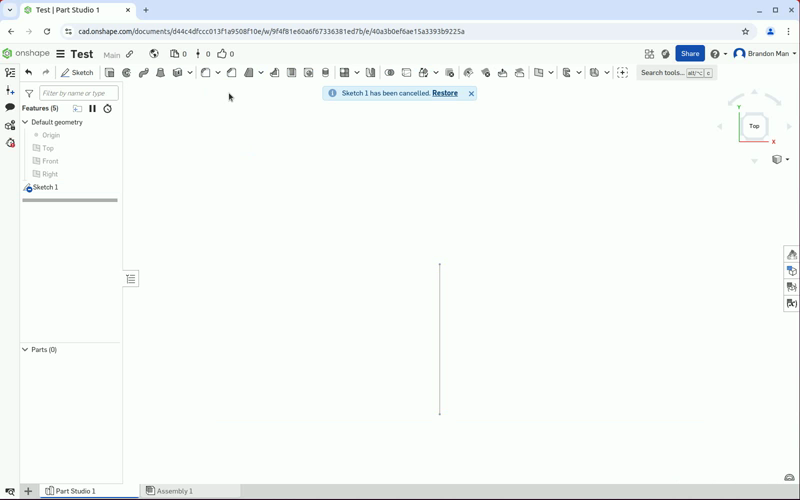
key(shift+s)
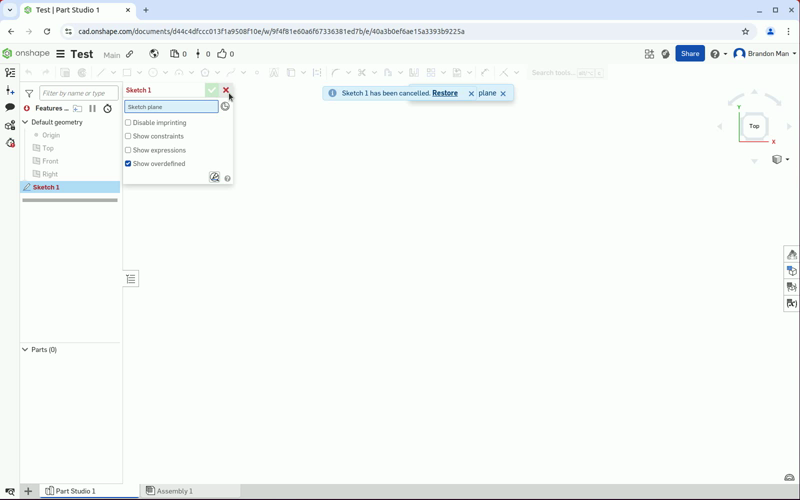
mouse_move(73, 150)
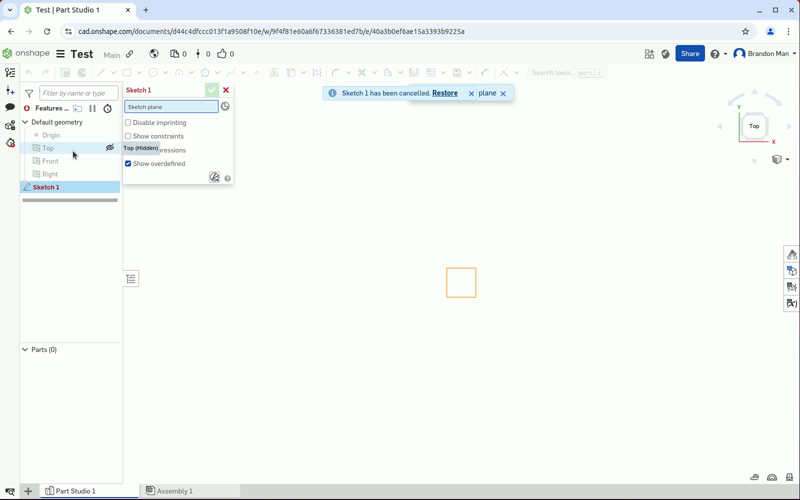
click(73, 150)
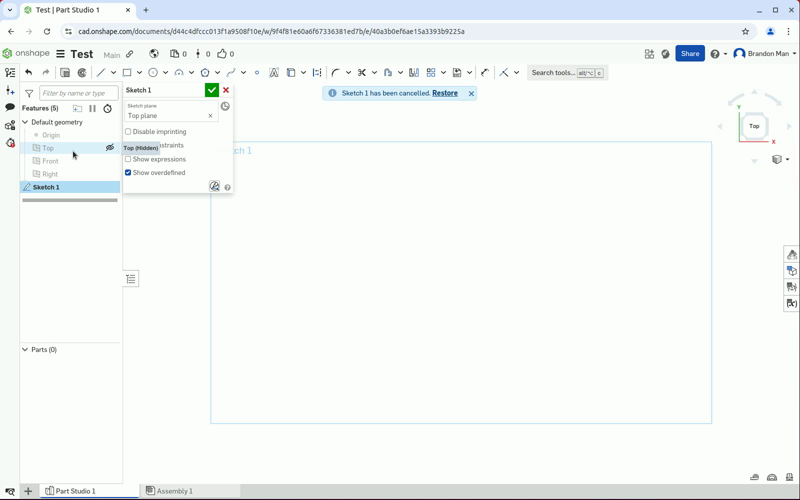
mouse_move(73, 352)
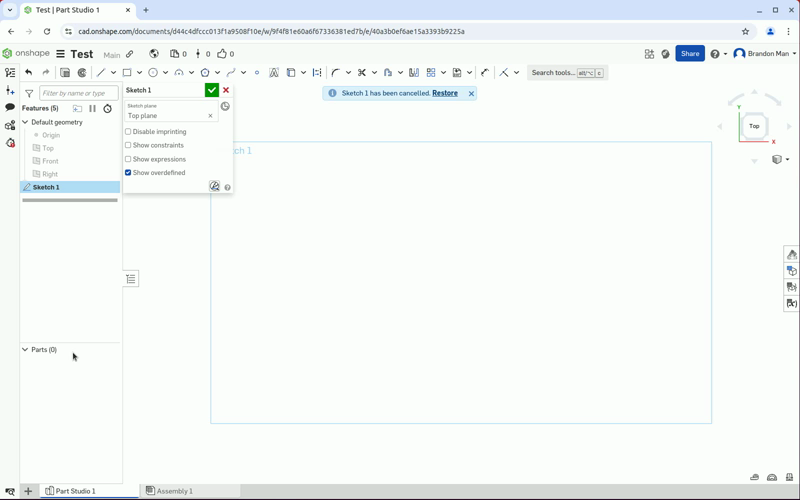
key(y)
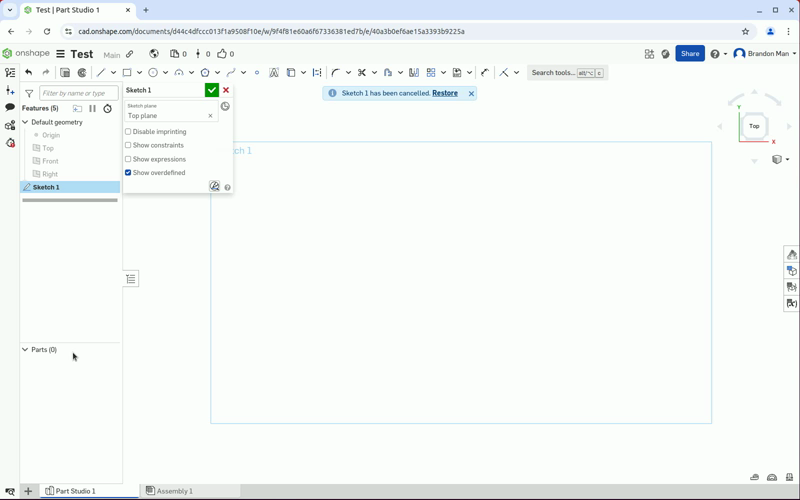
key(l)
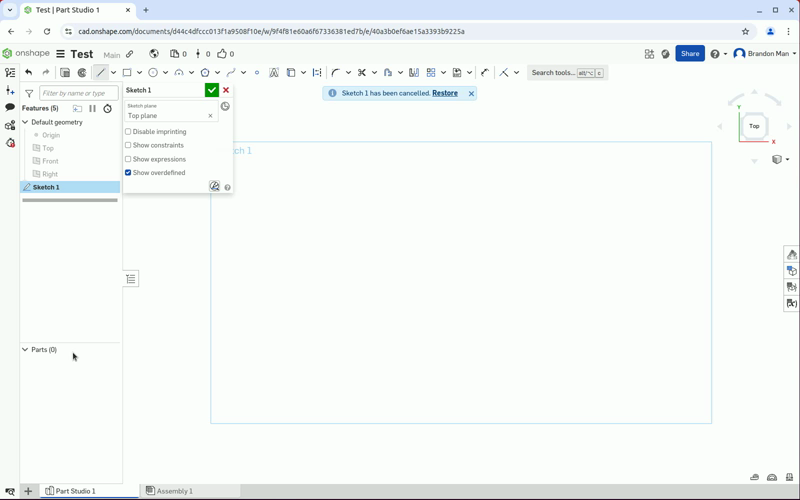
key_down(shift)
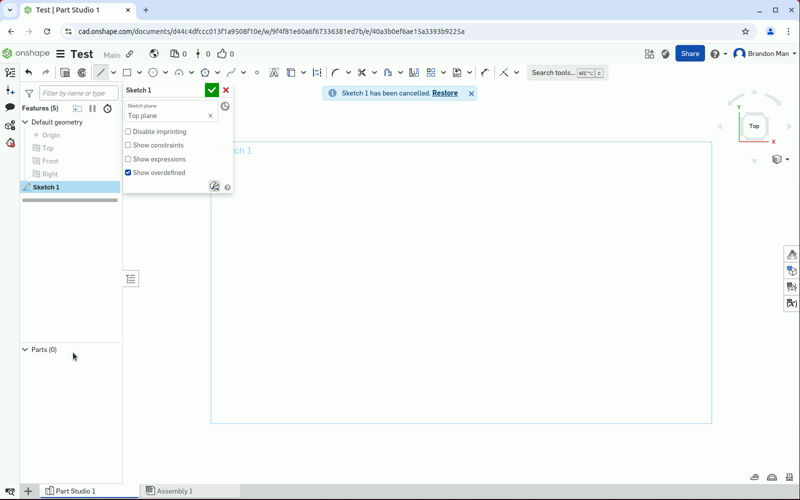
mouse_move(348, 292)
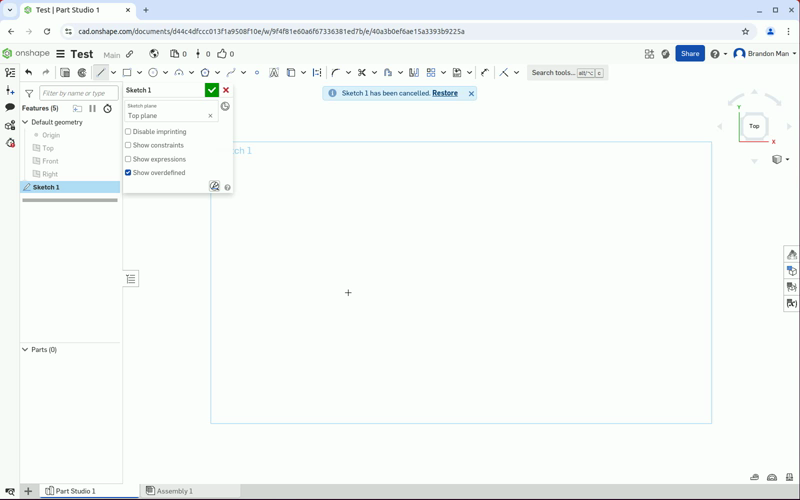
click(348, 292)
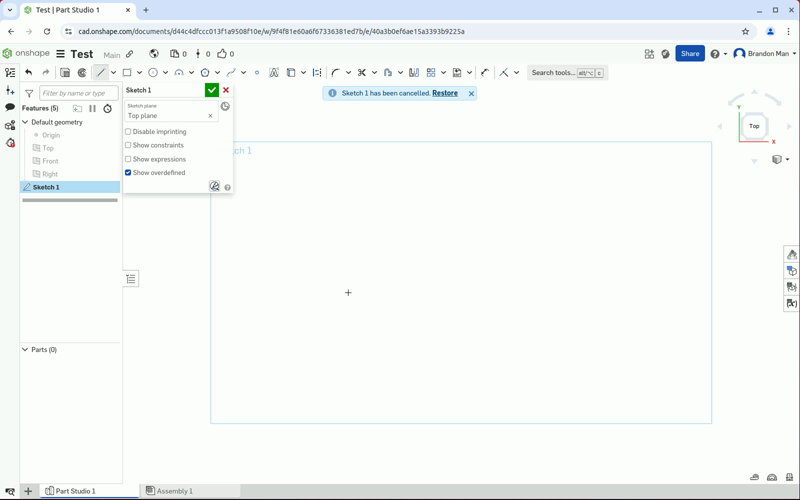
key_up(shift)
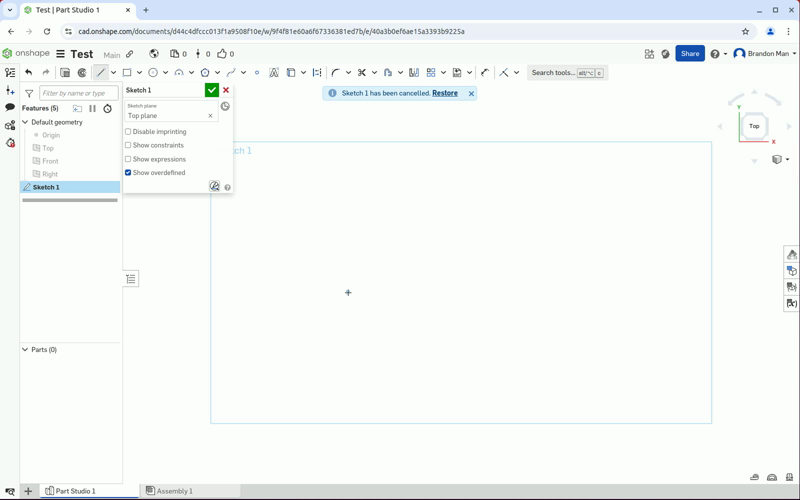
key_down(shift)
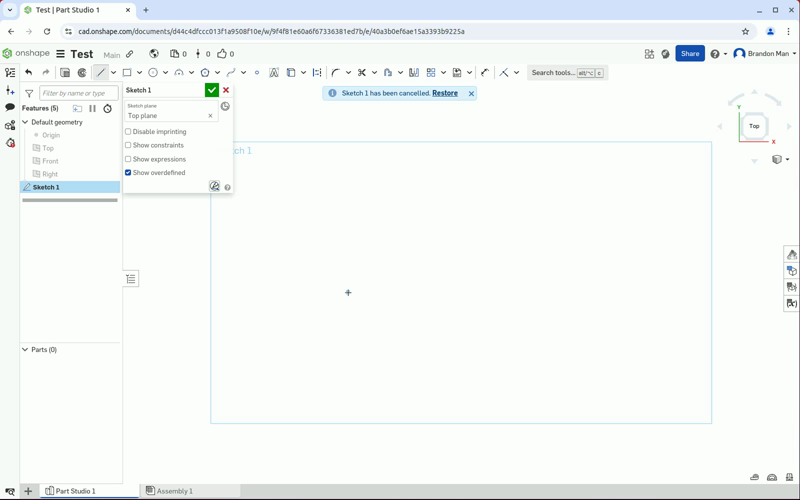
mouse_move(572, 292)
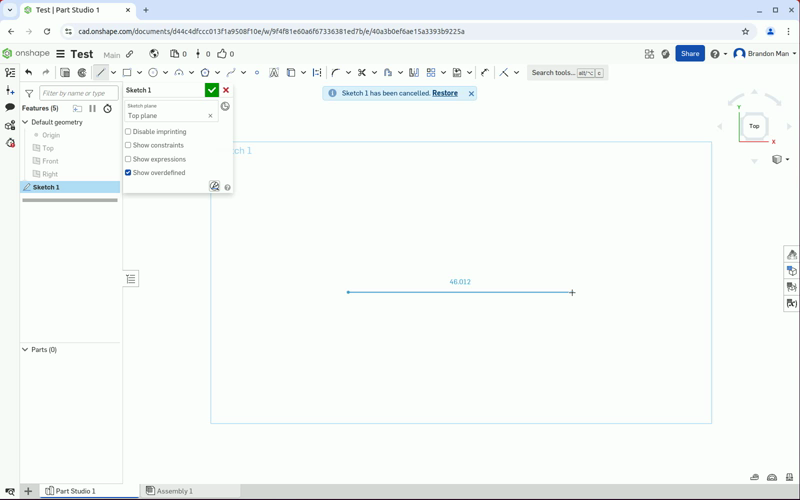
click(572, 292)
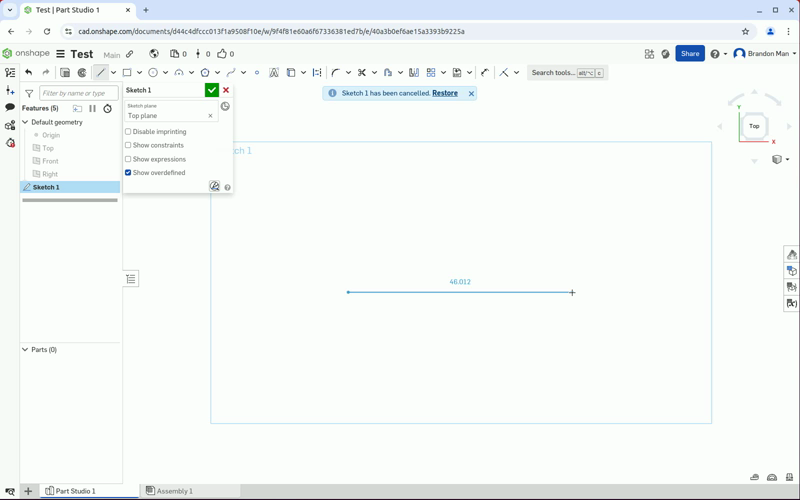
key_up(shift)
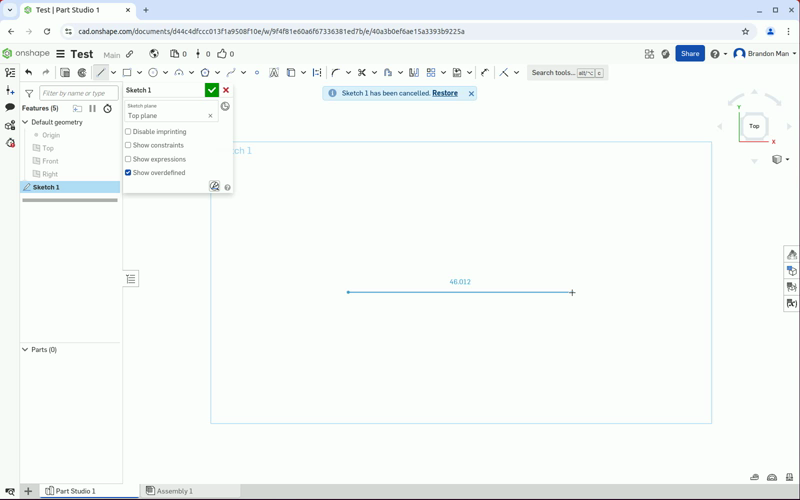
key_down(shift)
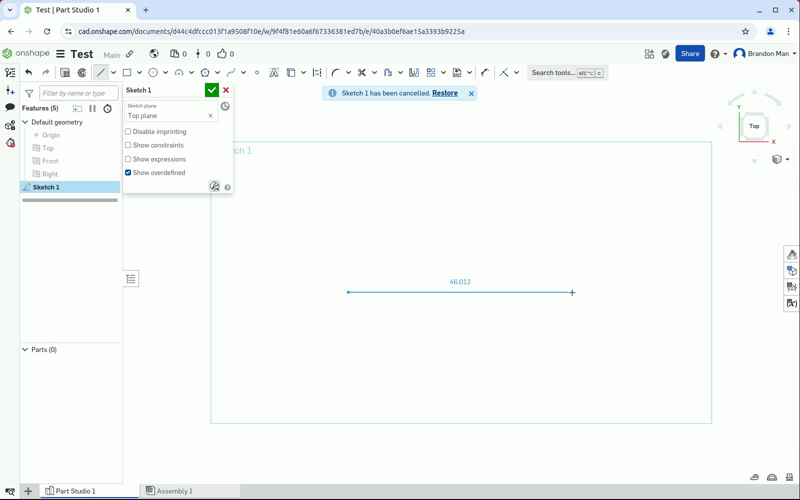
mouse_move(589, 292)
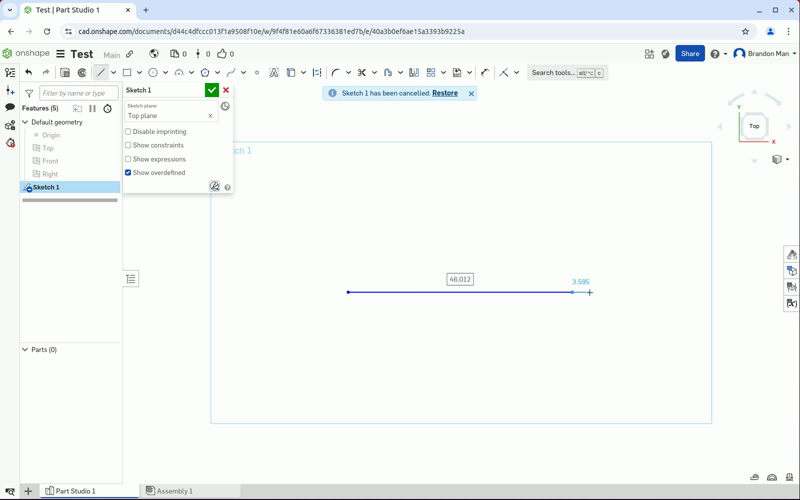
mouse_move(572, 273)
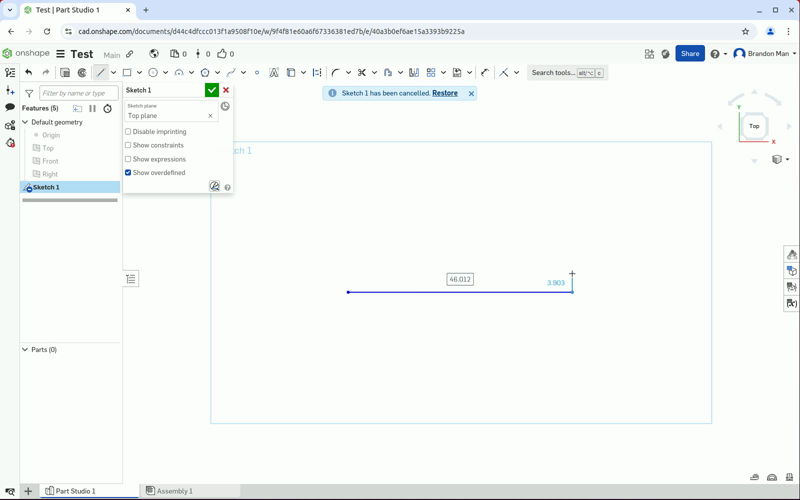
click(572, 273)
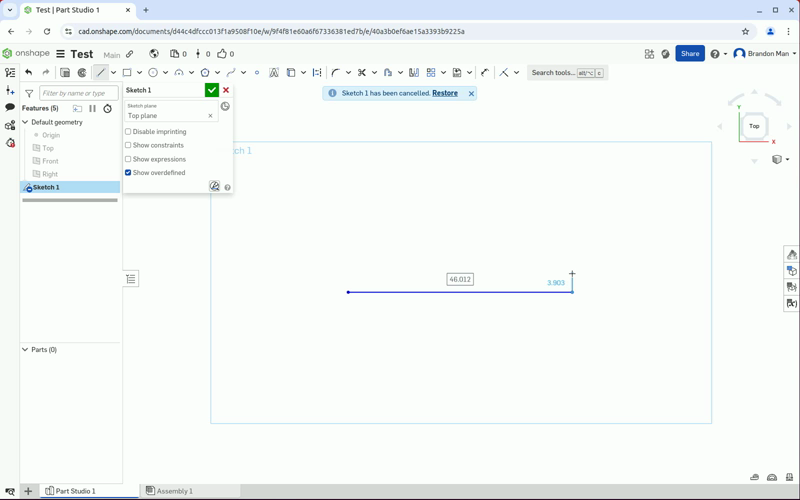
key_up(shift)
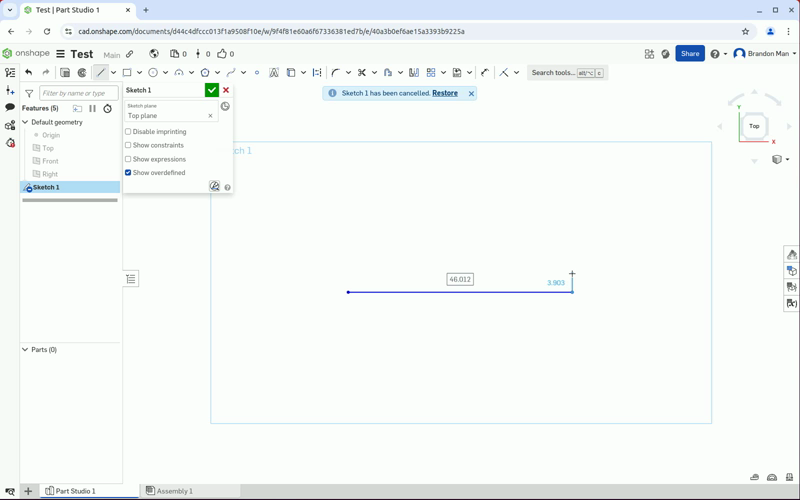
key_down(shift)
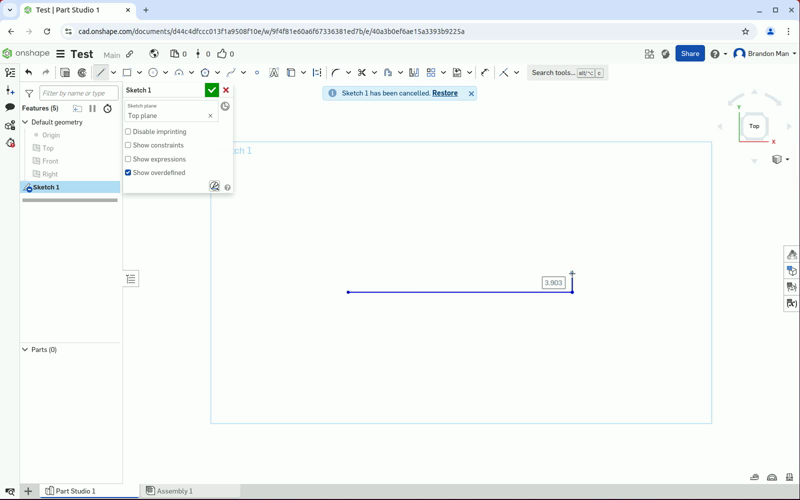
mouse_move(348, 273)
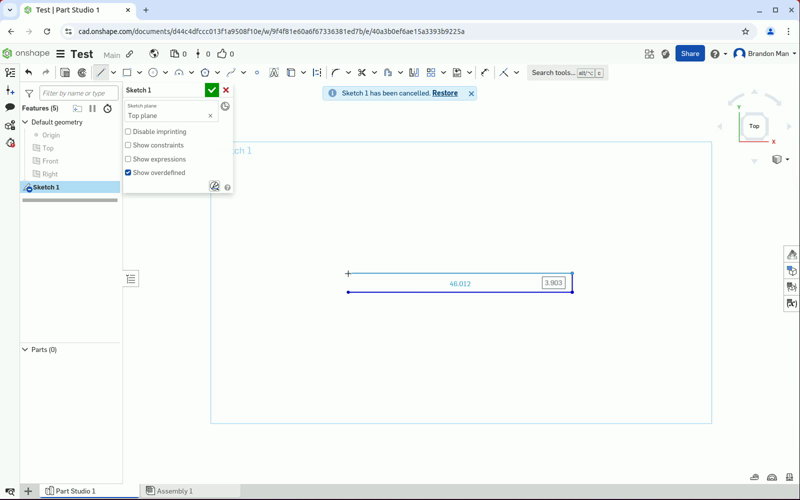
click(348, 273)
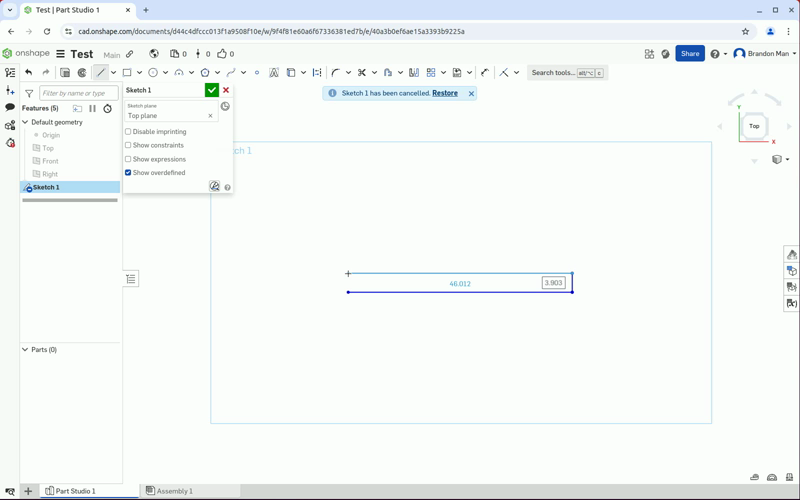
key_up(shift)
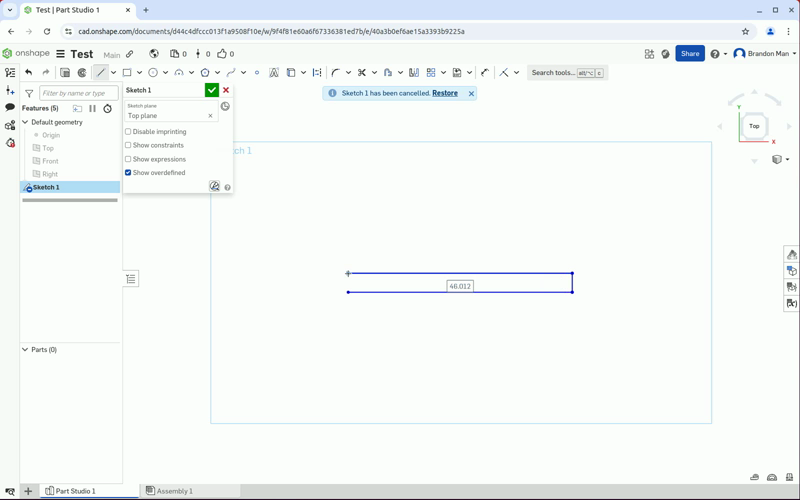
mouse_move(378, 273)
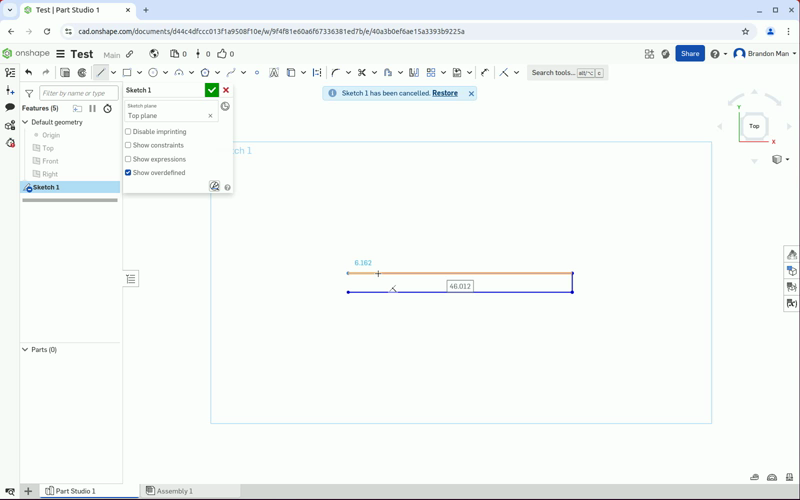
key_down(shift)
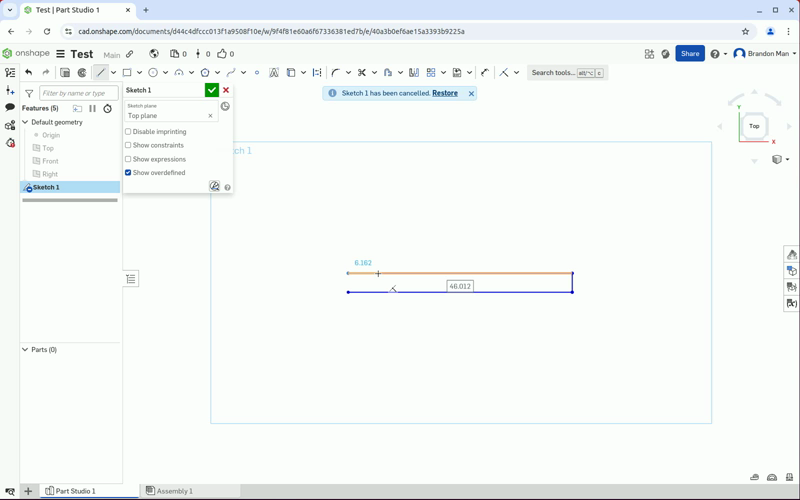
mouse_move(348, 292)
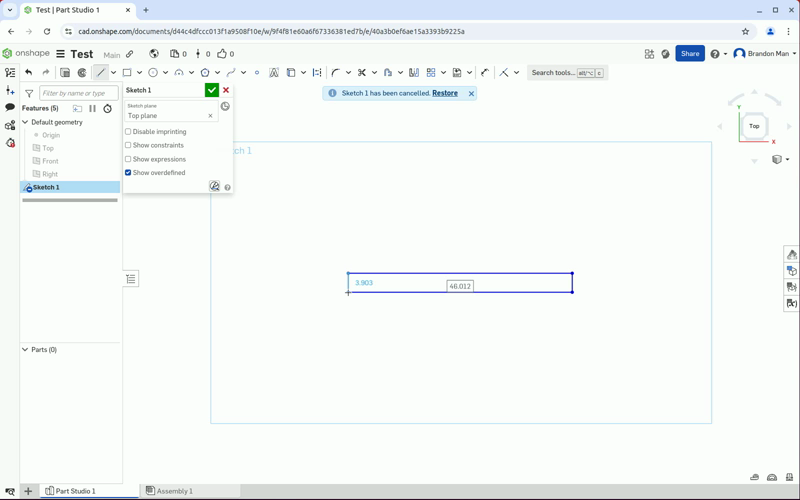
key_up(shift)
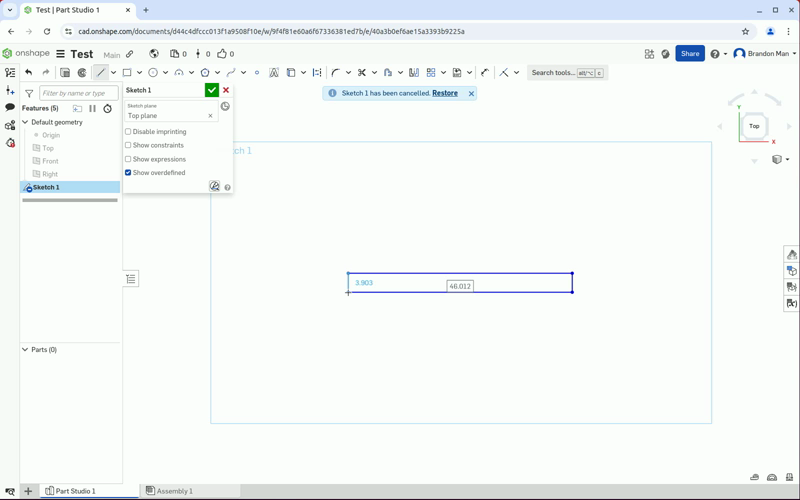
click(348, 292)
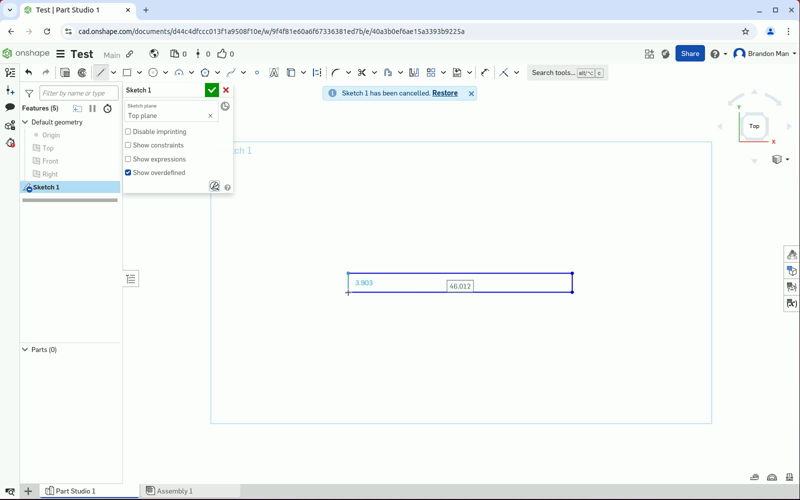
key(esc)
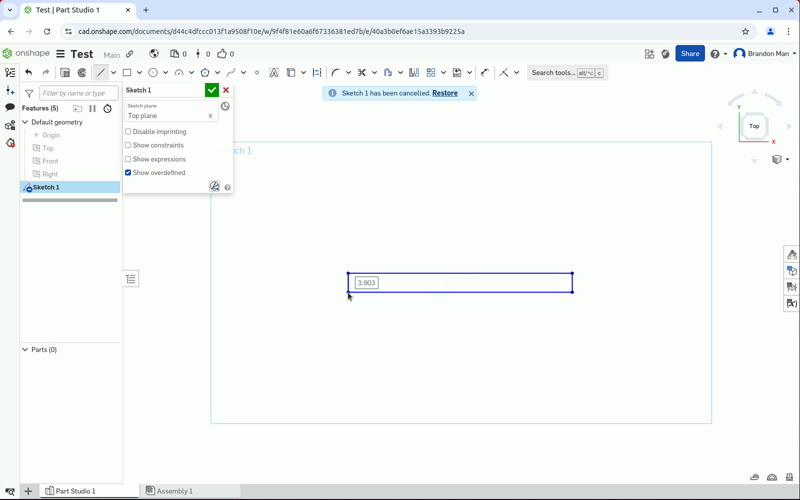
mouse_move(429, 282)
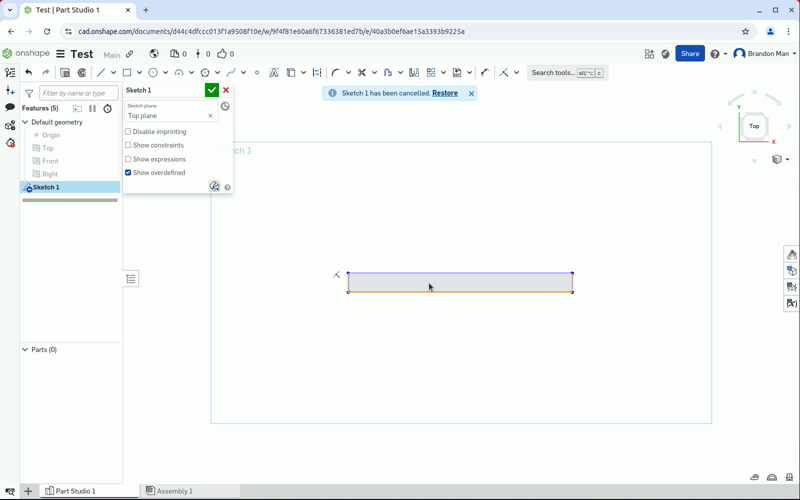
click(429, 282)
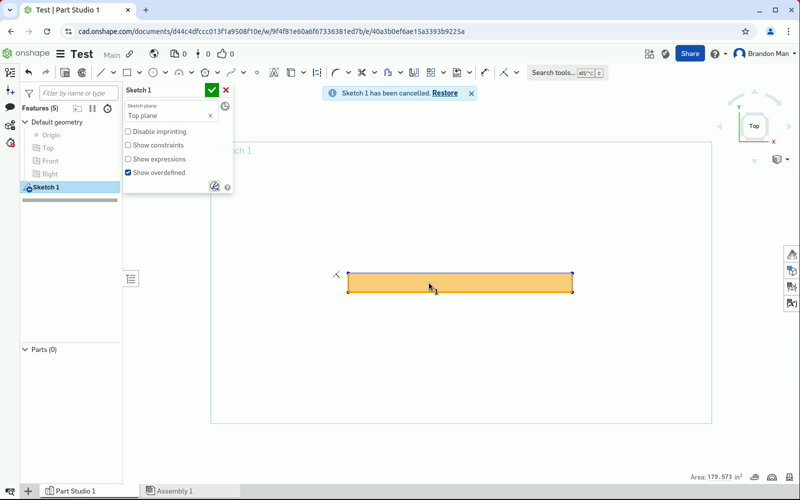
mouse_move(73, 352)
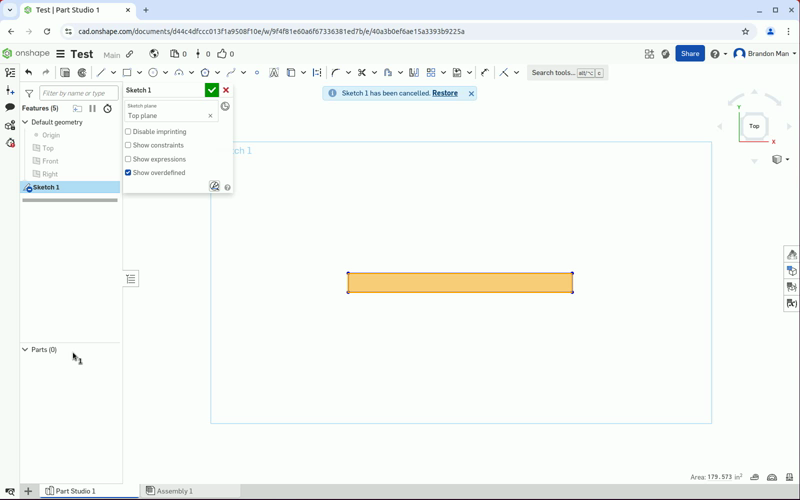
key(shift+y)
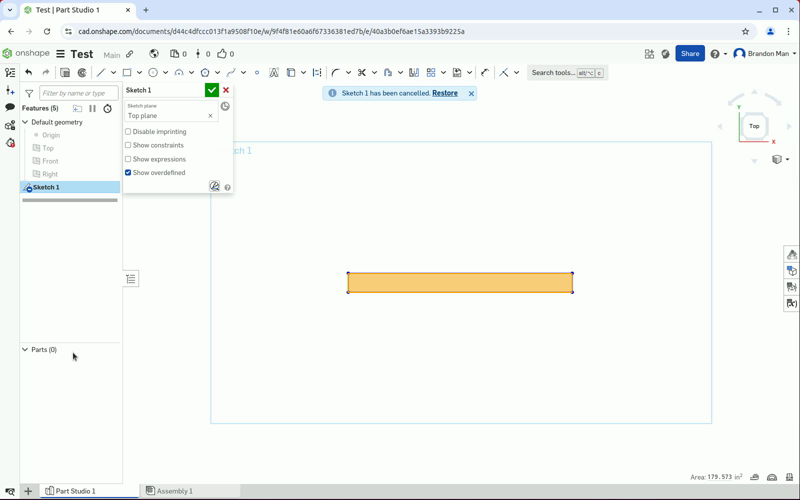
key(shift+e)
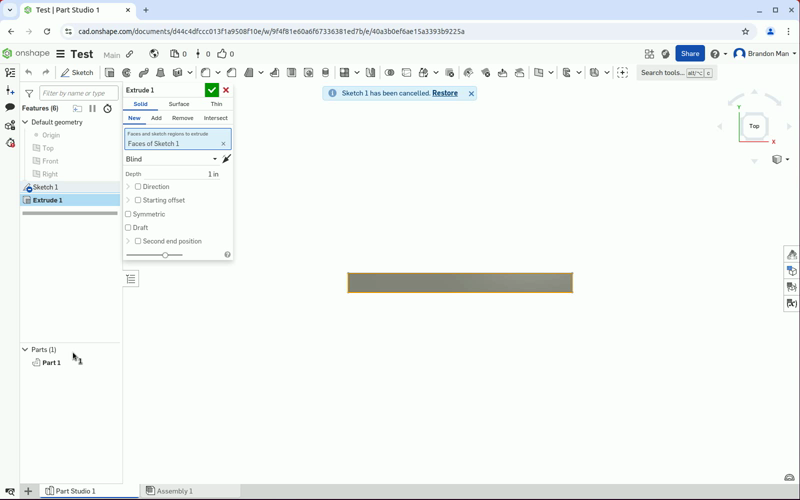
mouse_move(143, 106)
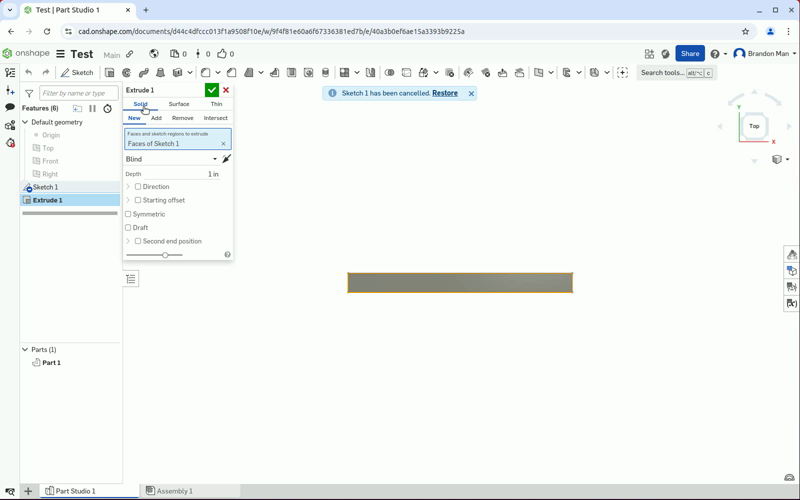
click(143, 106)
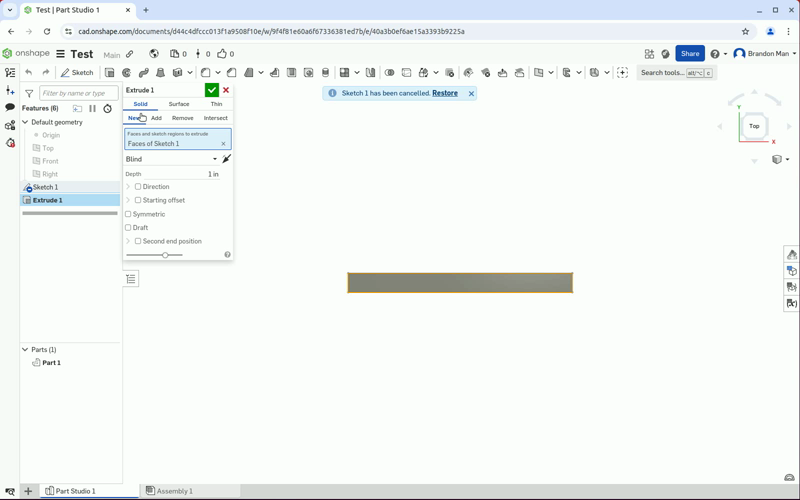
mouse_move(137, 120)
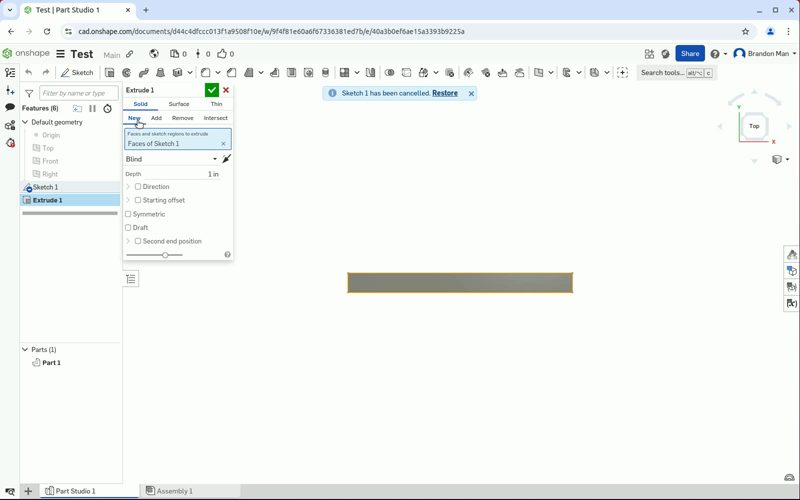
click(137, 120)
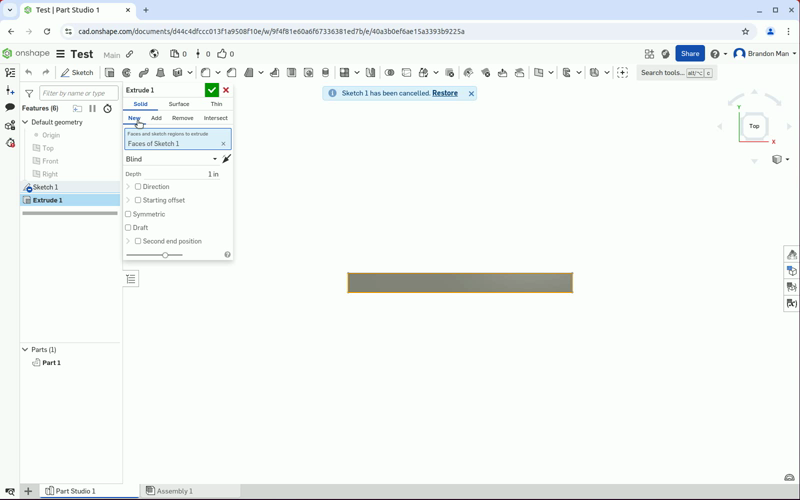
key(tab, 4)
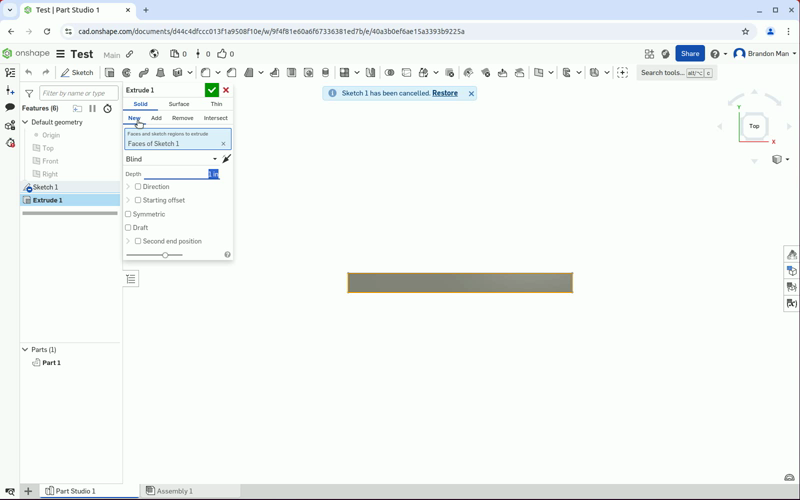
text(0.481)
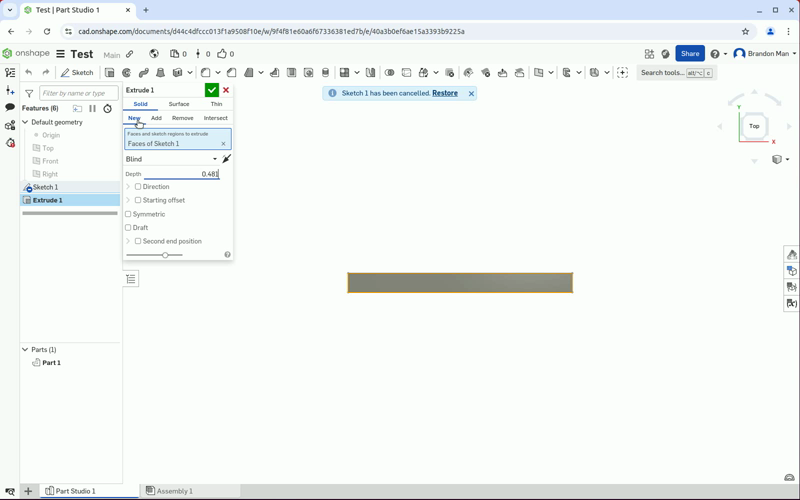
key(enter)
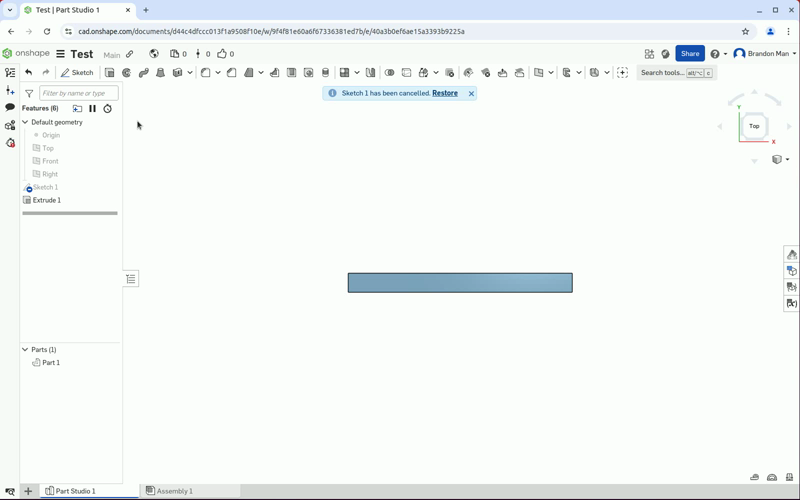
key(shift+h)
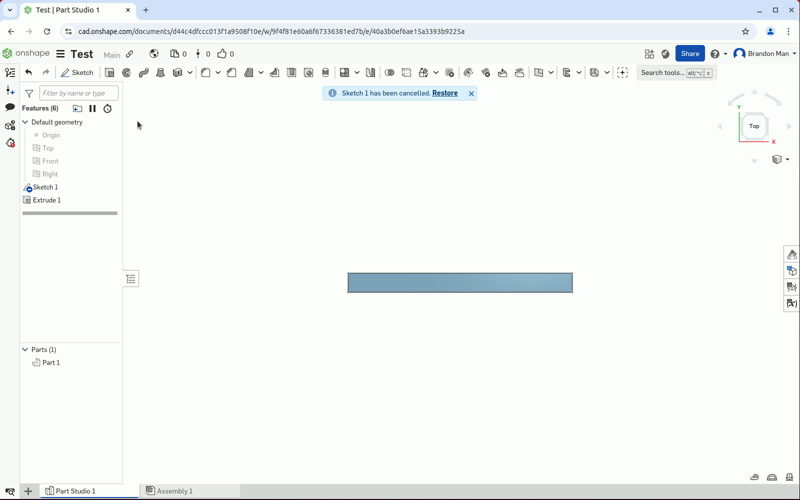
key(shift+h)
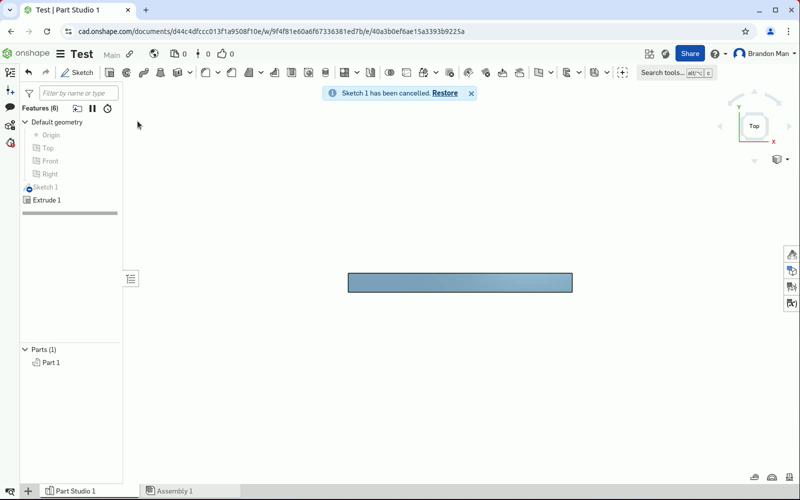
mouse_move(73, 189)
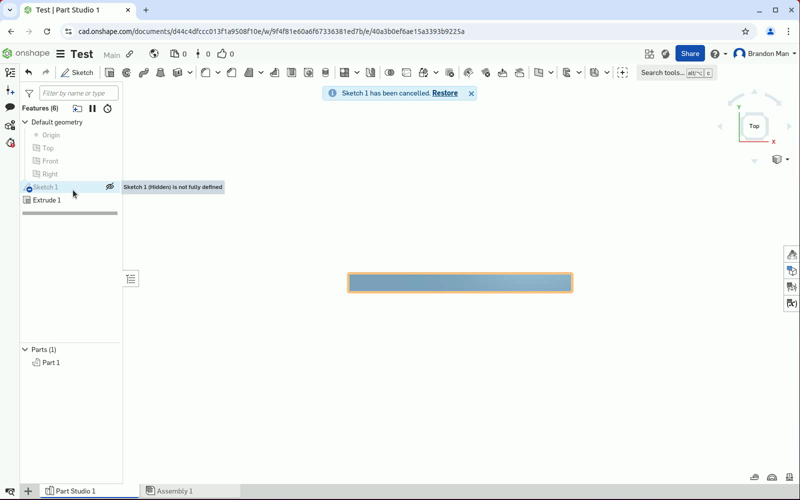
click(73, 189)
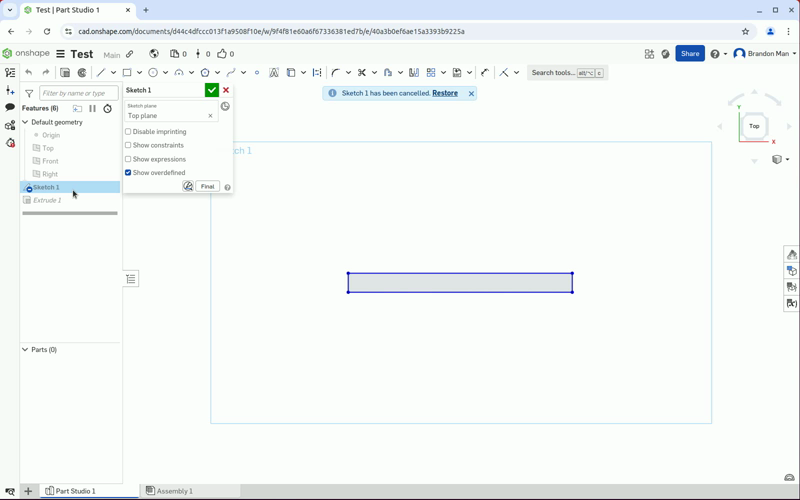
mouse_move(229, 92)
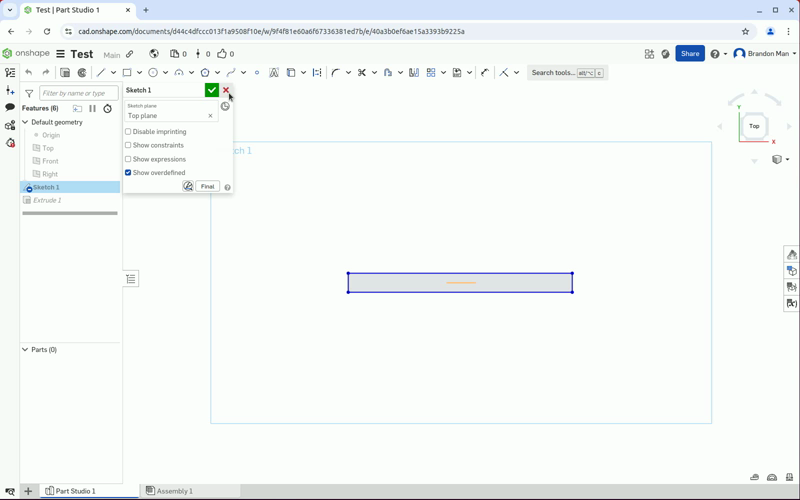
click(229, 92)
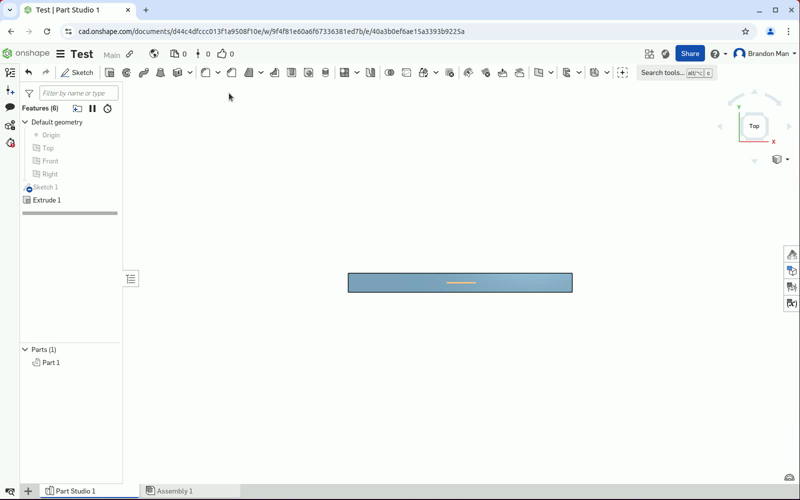
mouse_move(541, 75)
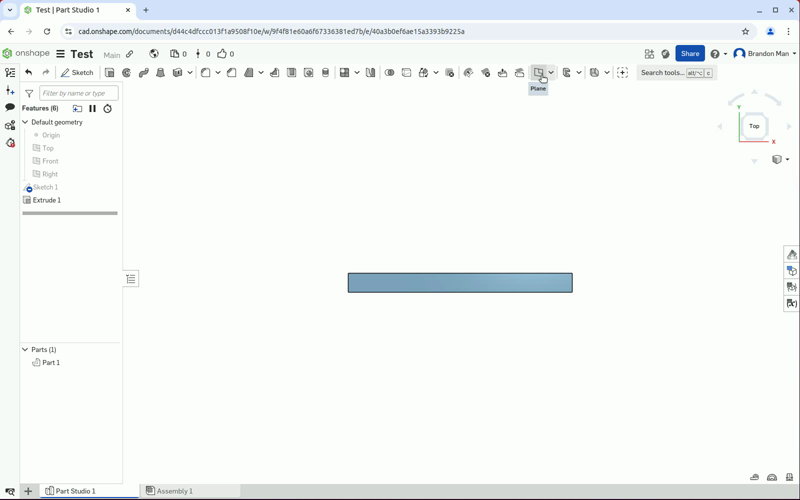
click(541, 75)
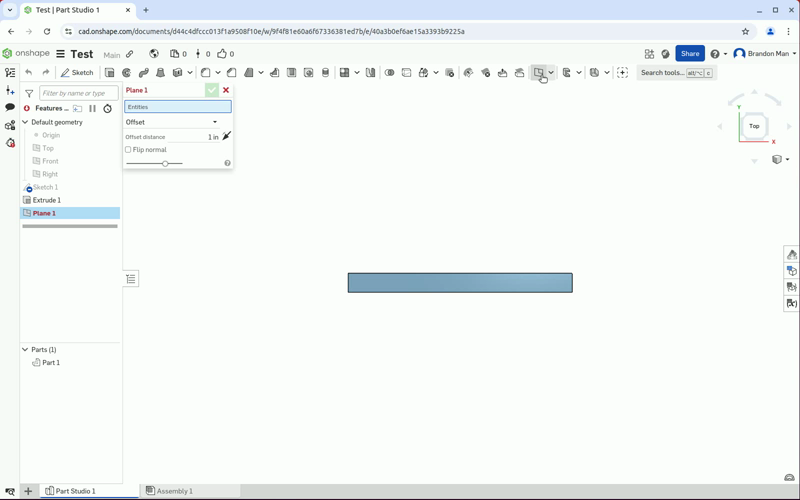
mouse_move(73, 150)
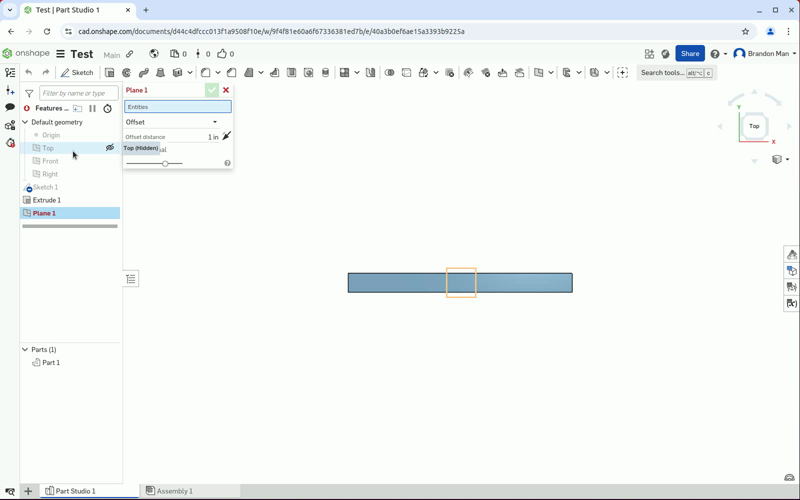
click(73, 150)
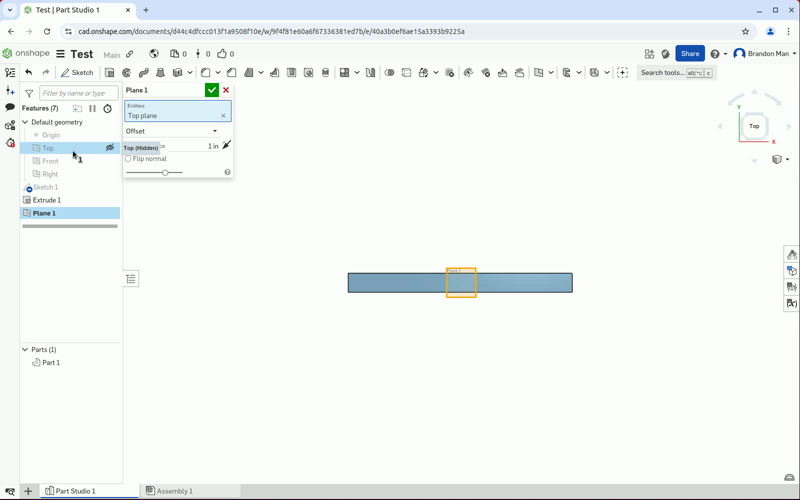
key(tab, 2)
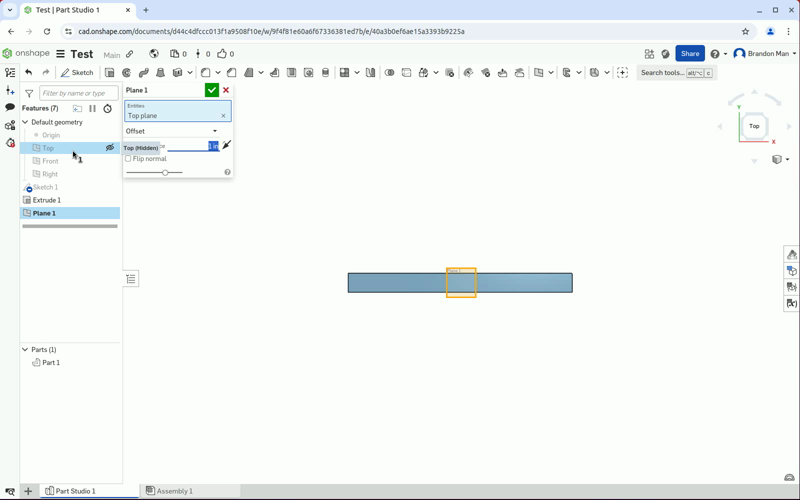
text(0.493)
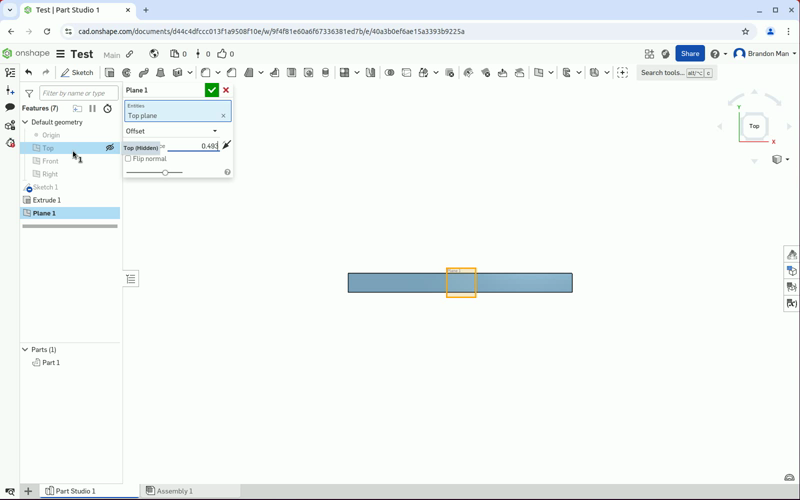
key(enter, 2)
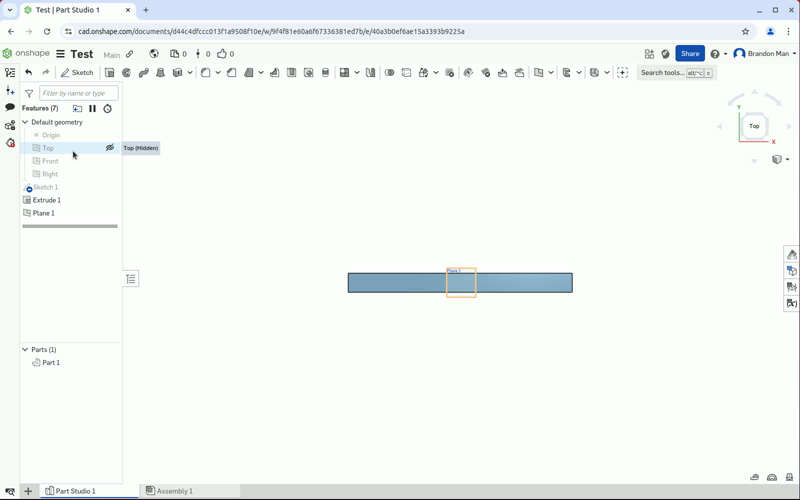
key(shift+s)
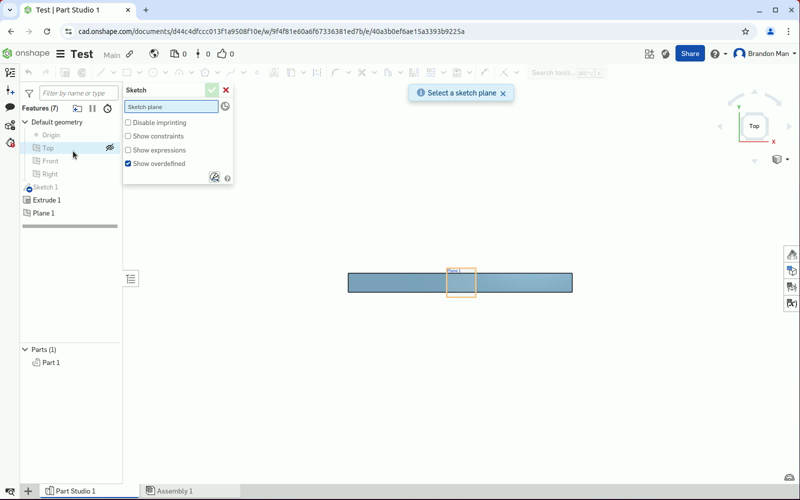
mouse_move(73, 215)
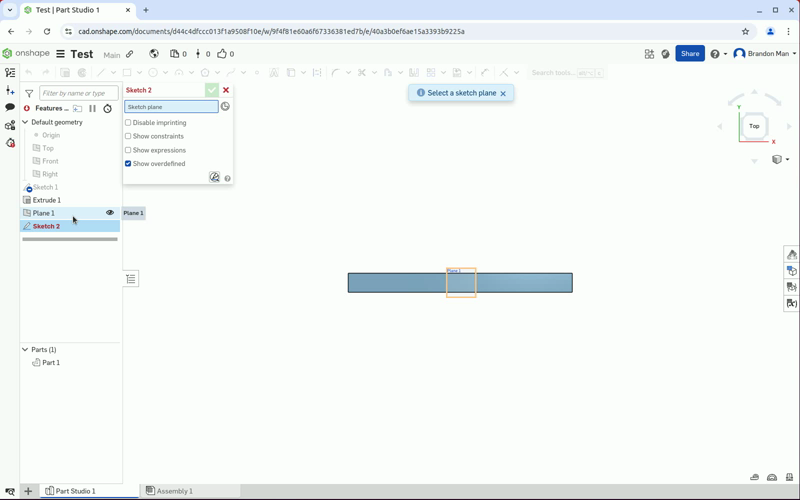
click(73, 215)
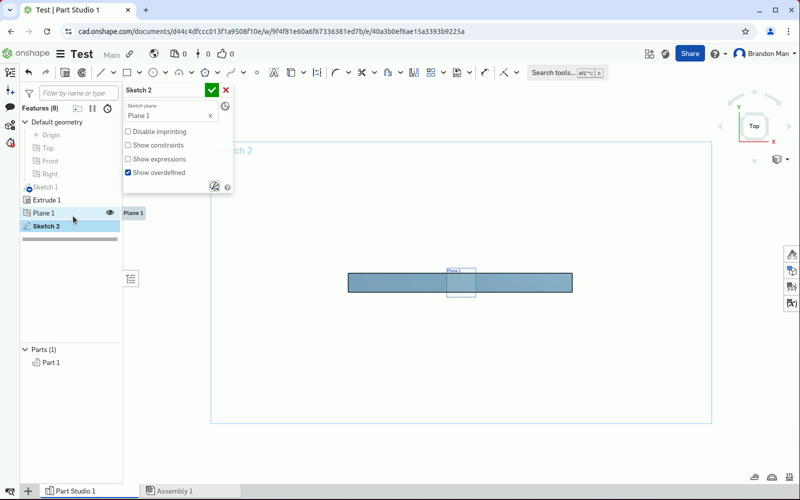
mouse_move(73, 352)
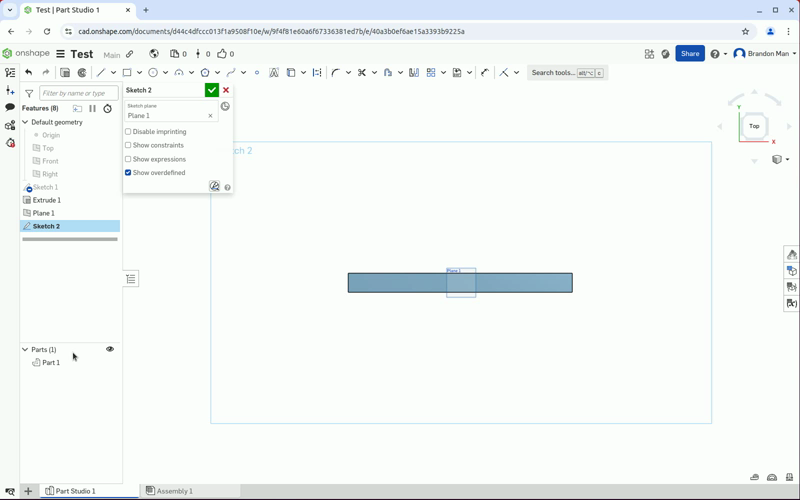
key(y)
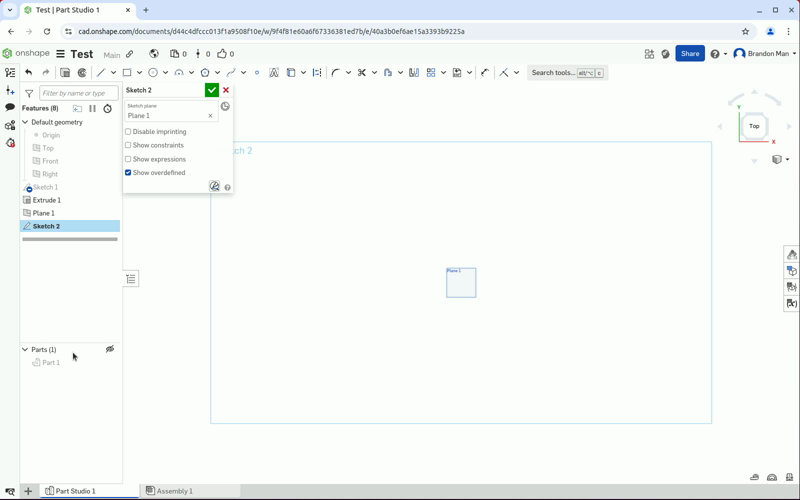
key(l)
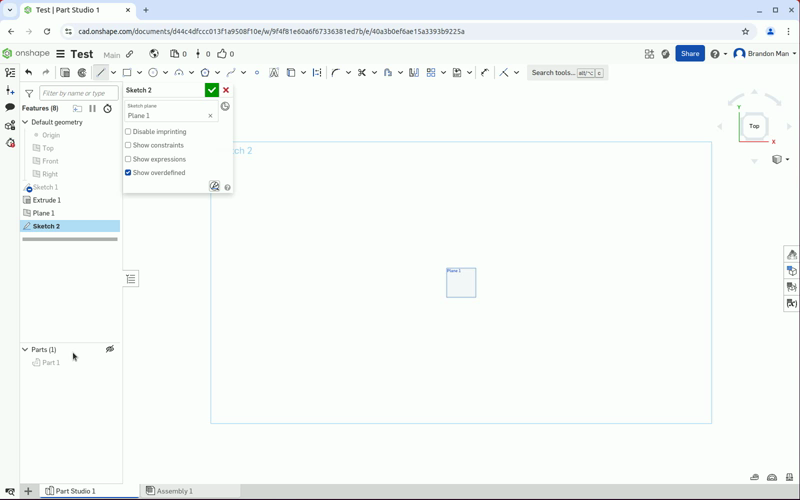
key_down(shift)
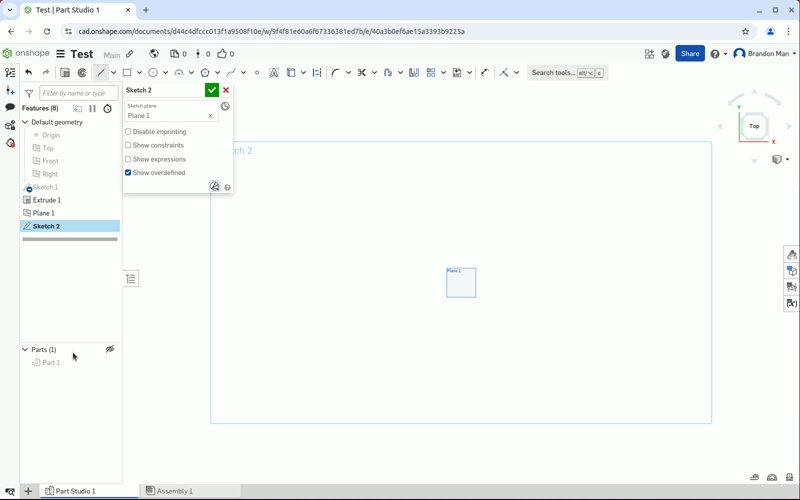
mouse_move(348, 290)
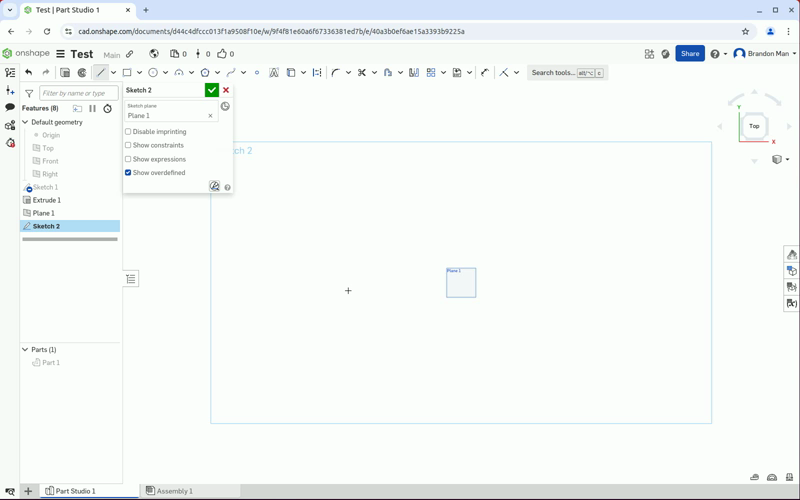
click(348, 290)
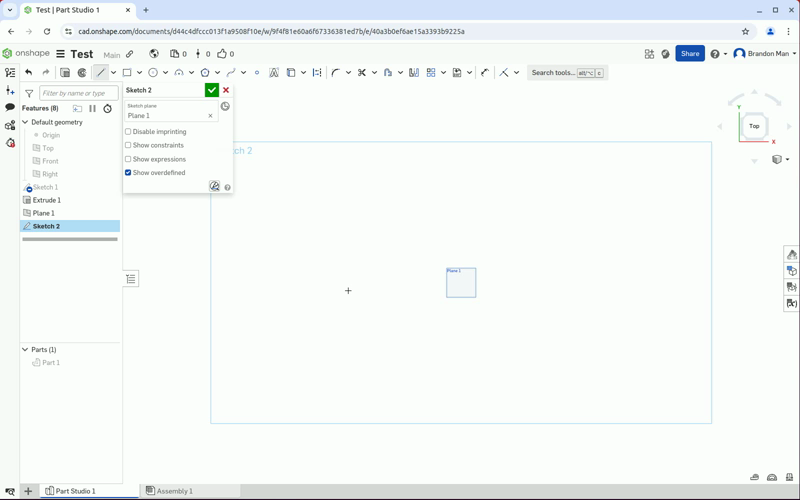
key_up(shift)
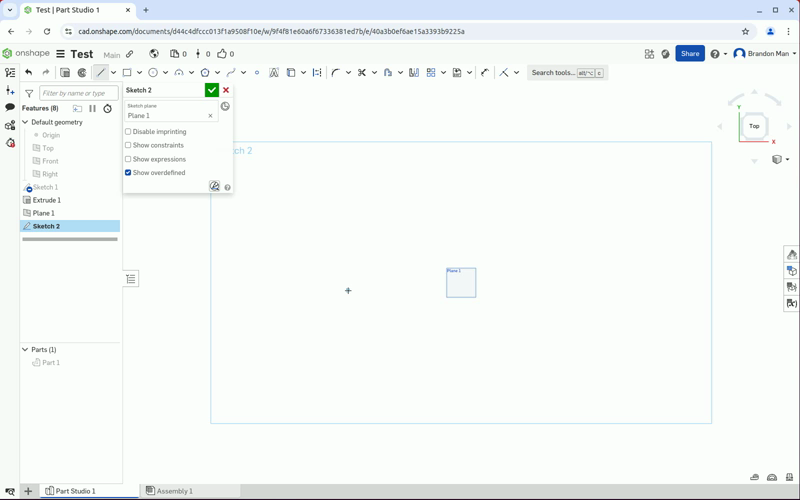
key_down(shift)
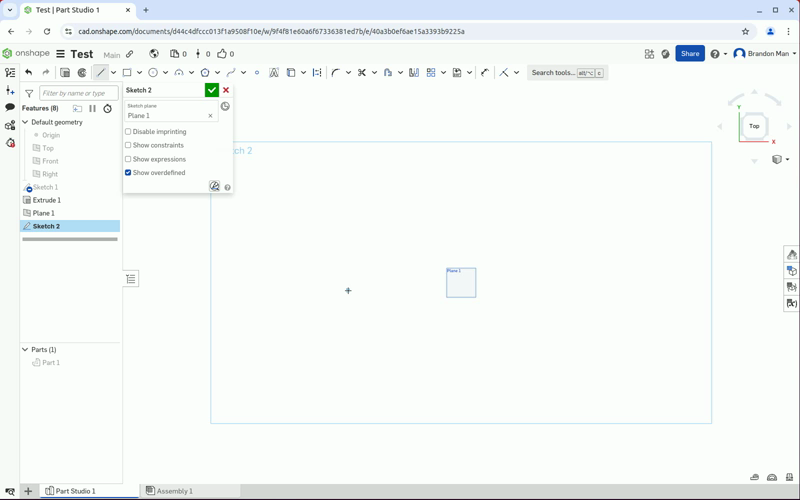
mouse_move(572, 290)
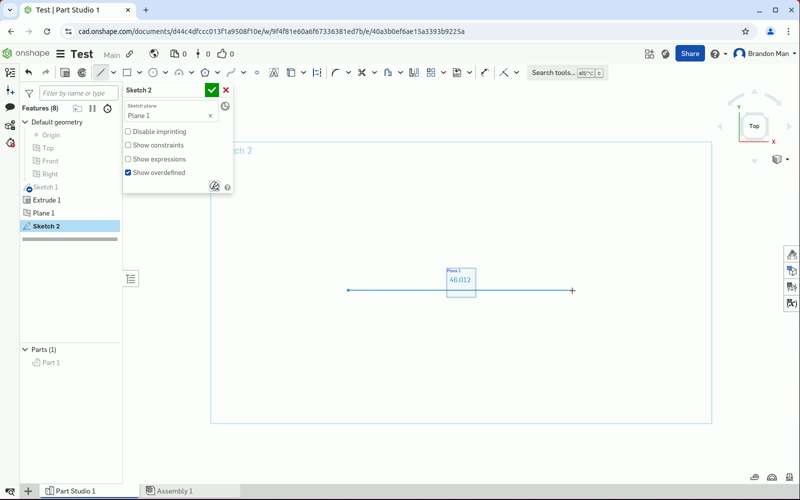
click(572, 290)
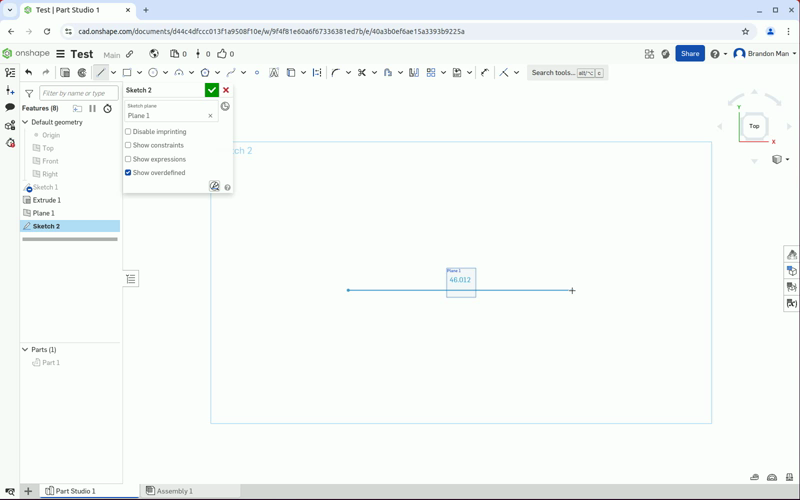
key_up(shift)
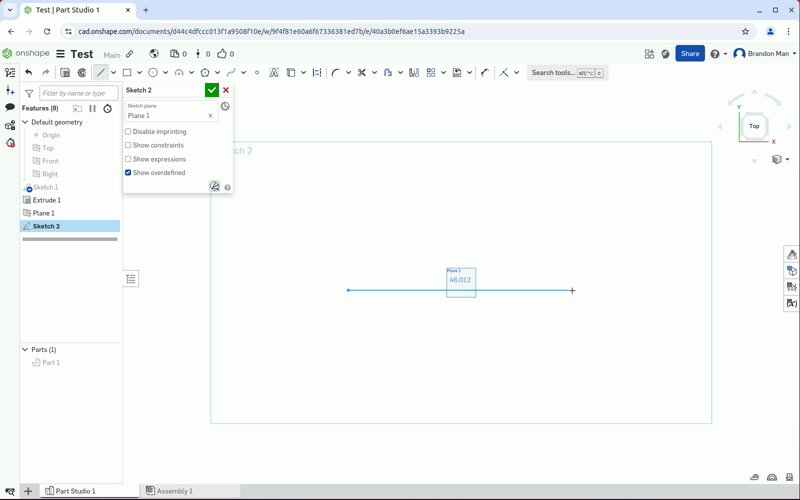
key_down(shift)
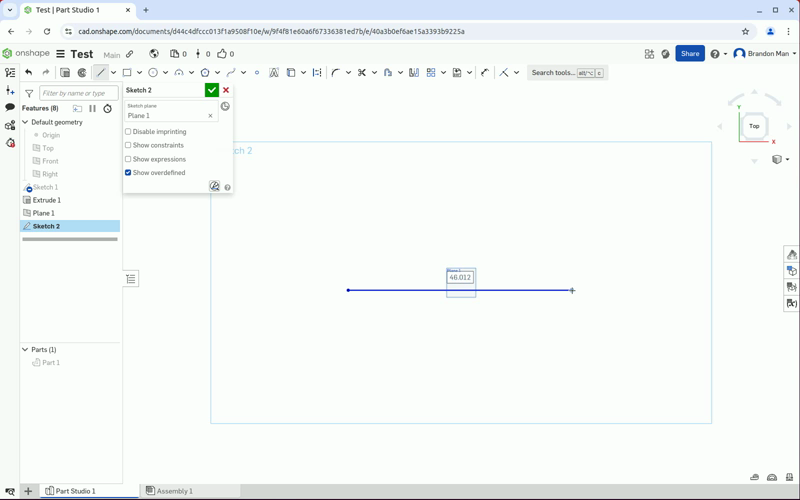
mouse_move(589, 290)
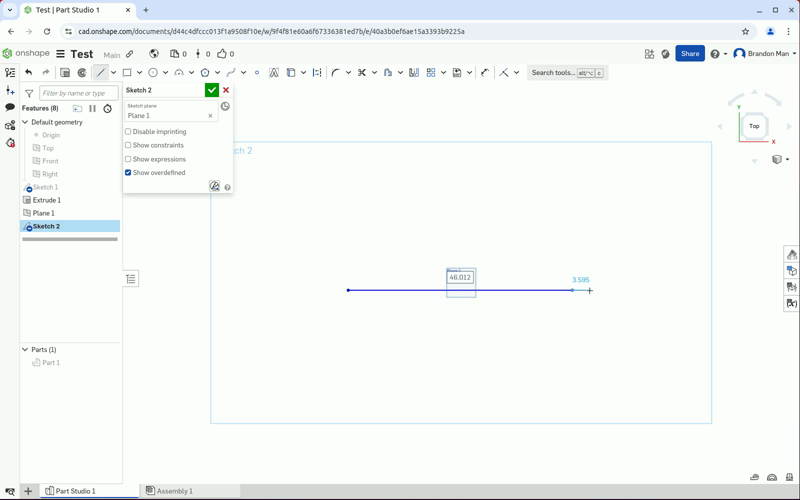
mouse_move(572, 275)
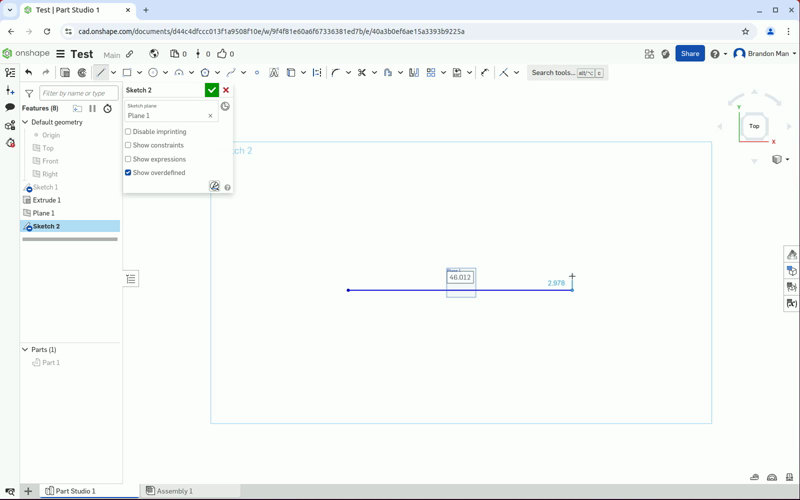
click(572, 275)
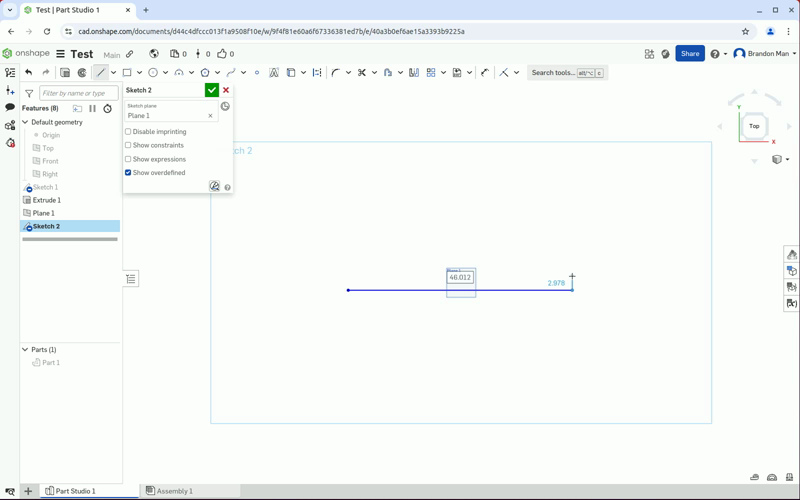
key_up(shift)
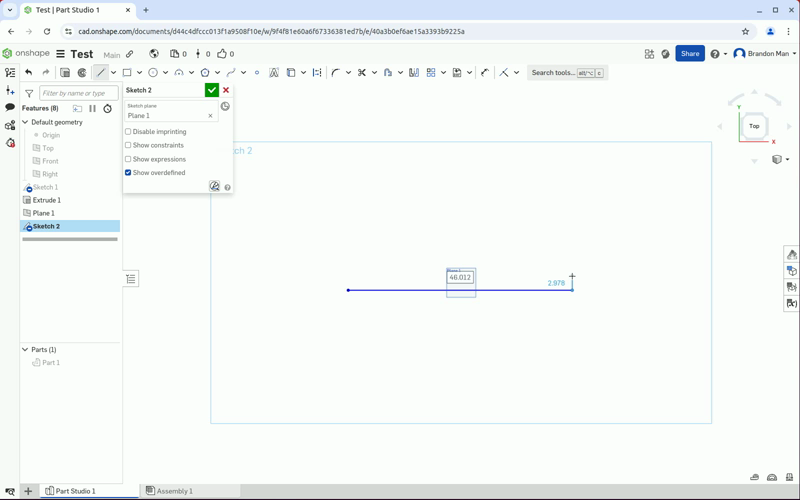
key_down(shift)
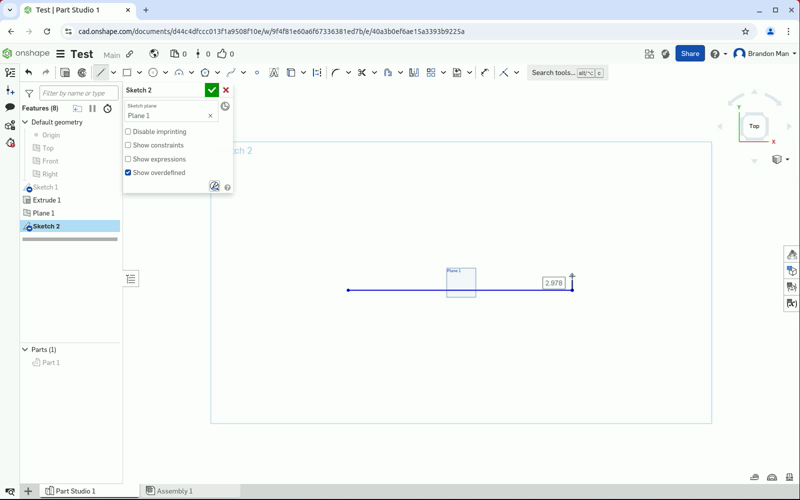
mouse_move(348, 275)
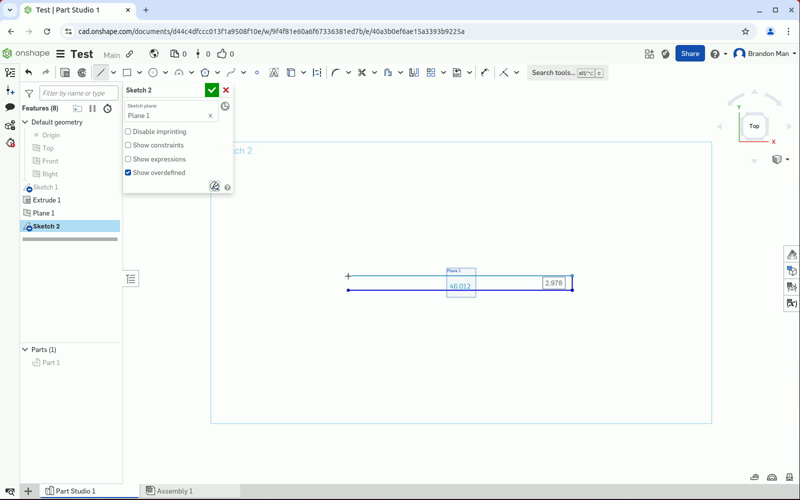
click(348, 275)
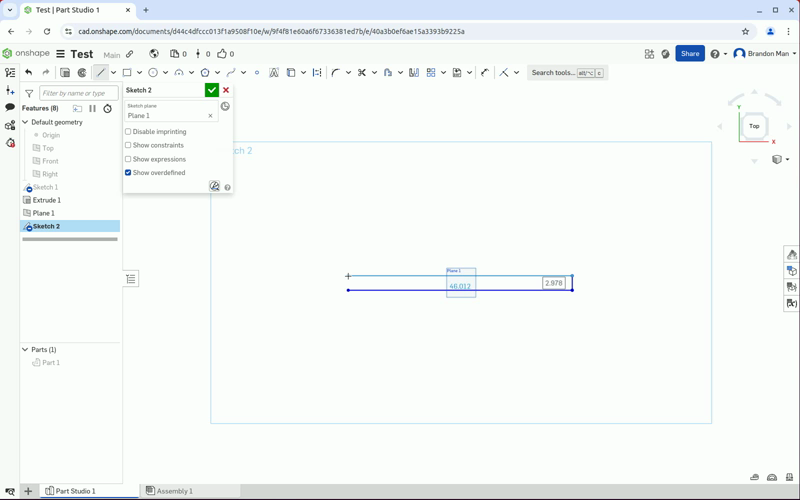
key_up(shift)
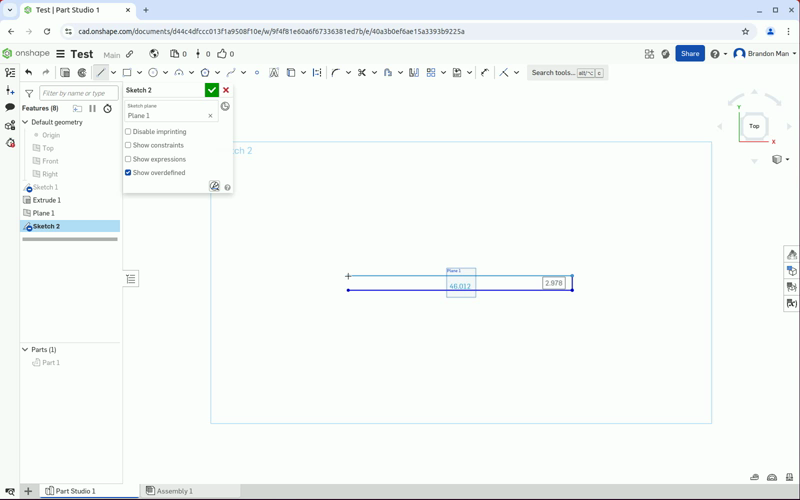
mouse_move(378, 275)
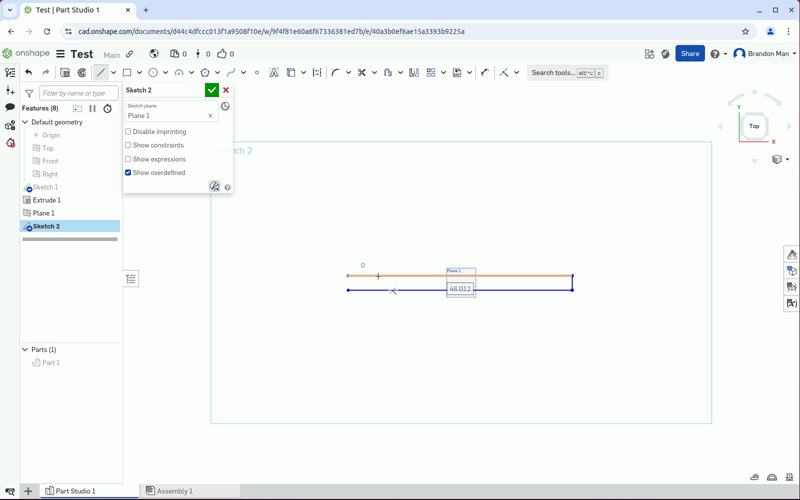
key_down(shift)
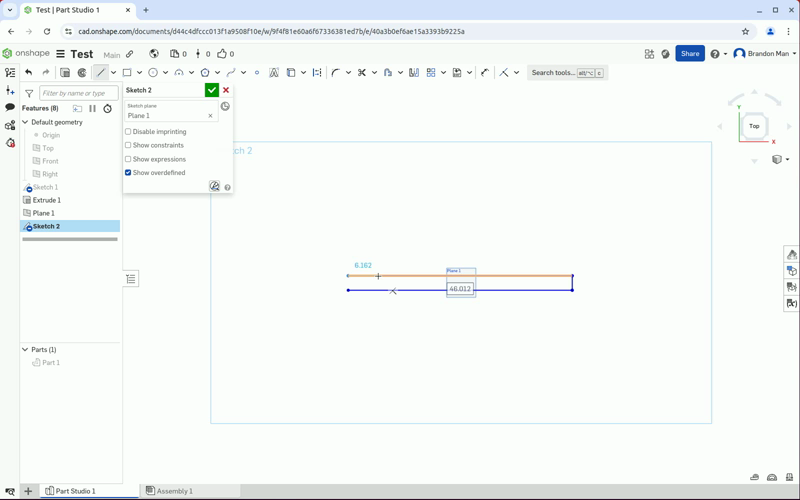
mouse_move(348, 290)
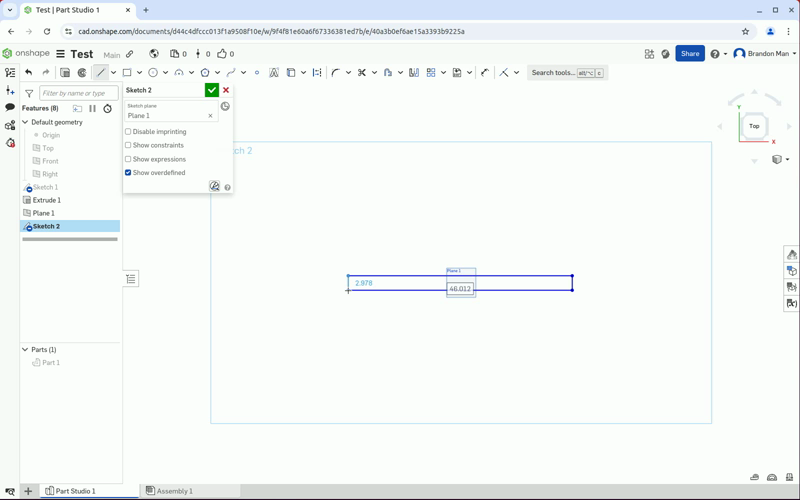
key_up(shift)
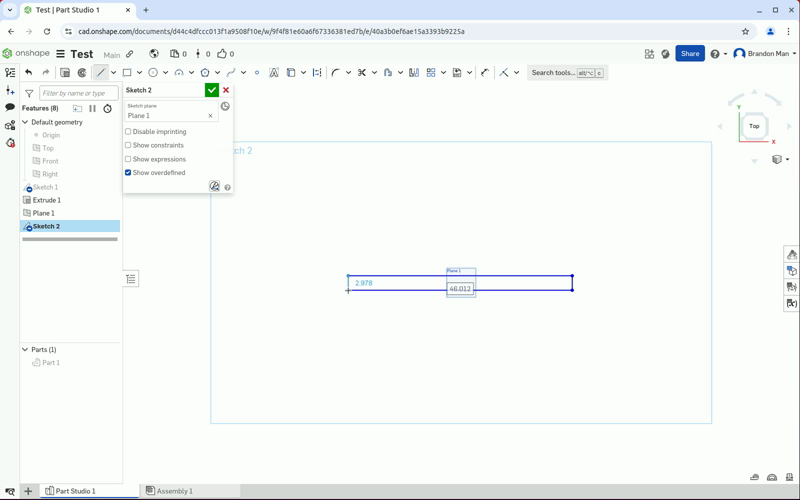
click(348, 290)
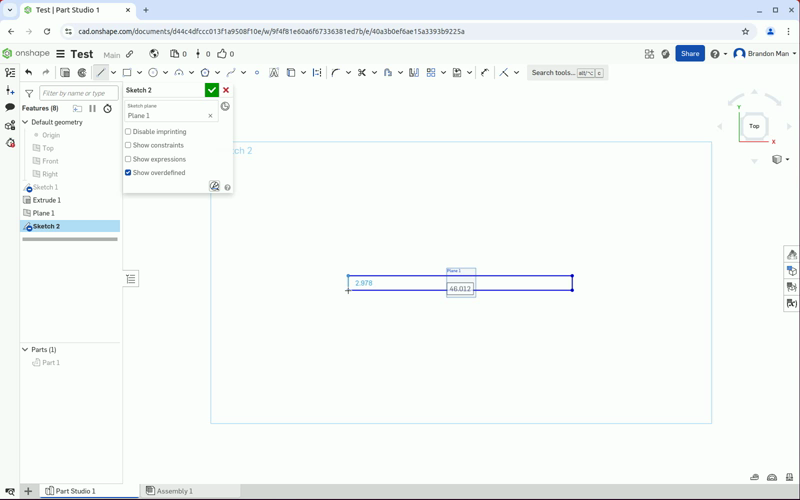
key(esc)
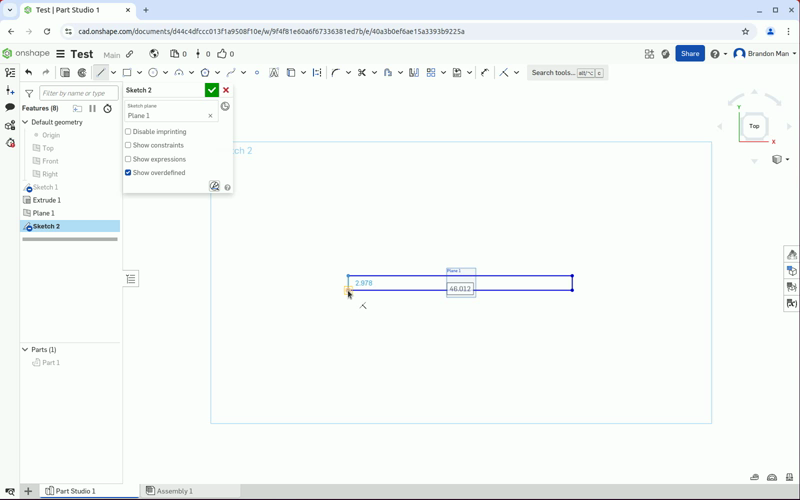
mouse_move(360, 285)
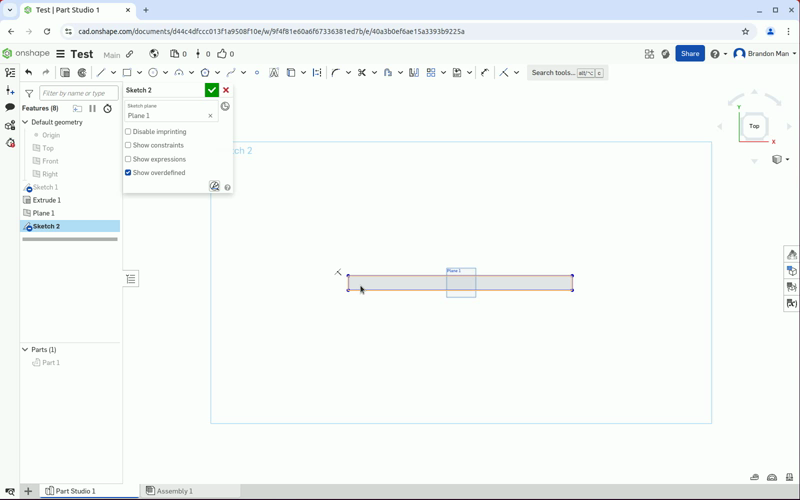
click(360, 285)
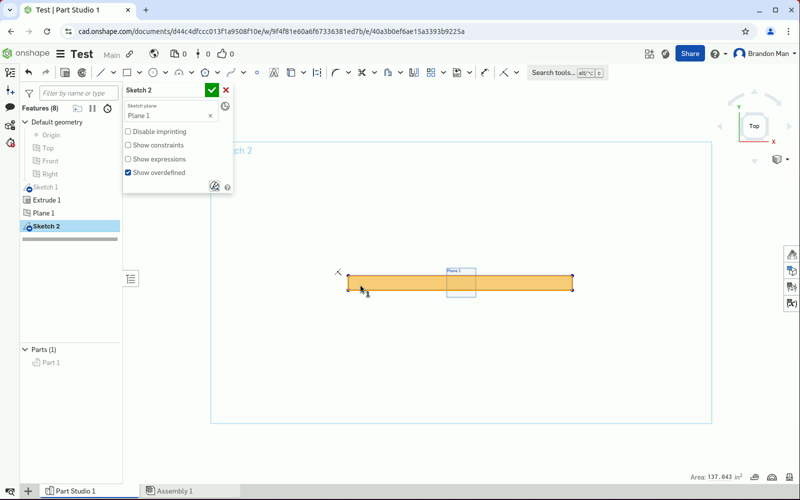
mouse_move(73, 352)
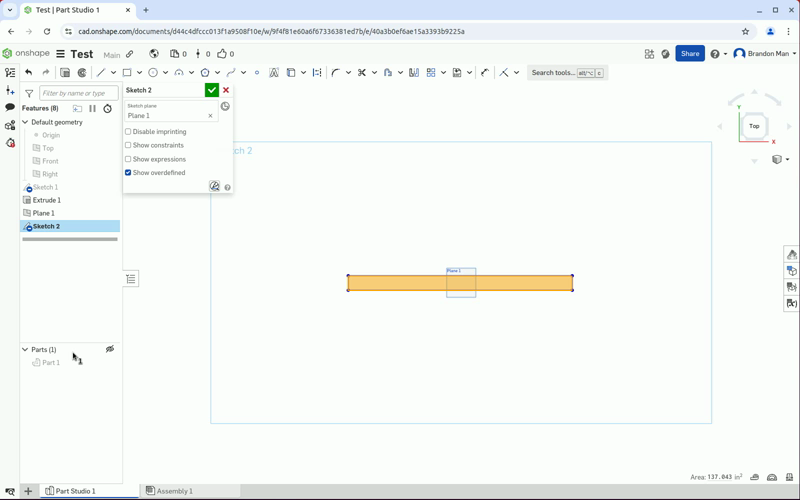
key(shift+y)
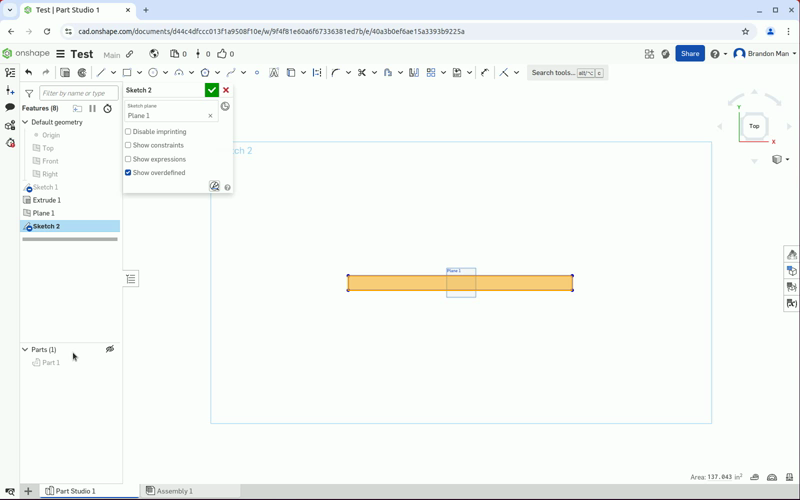
key(shift+e)
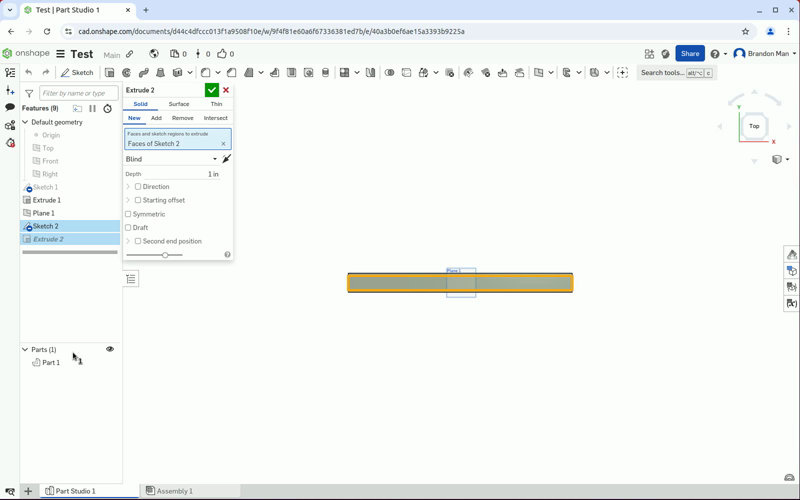
mouse_move(143, 106)
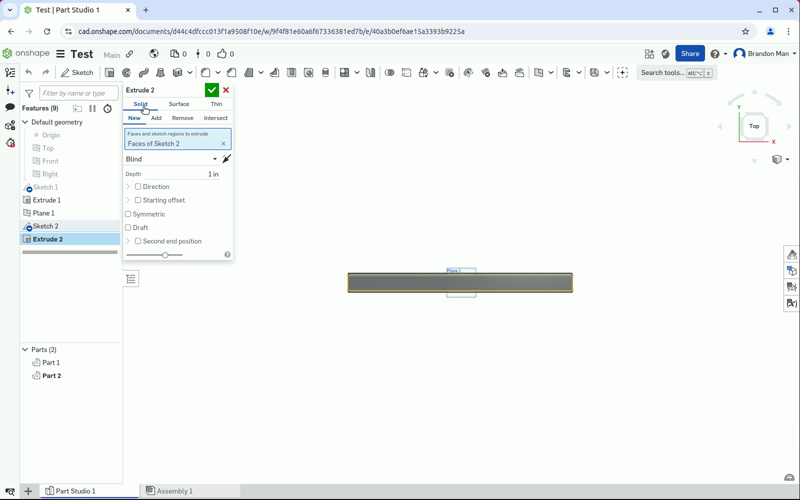
click(143, 106)
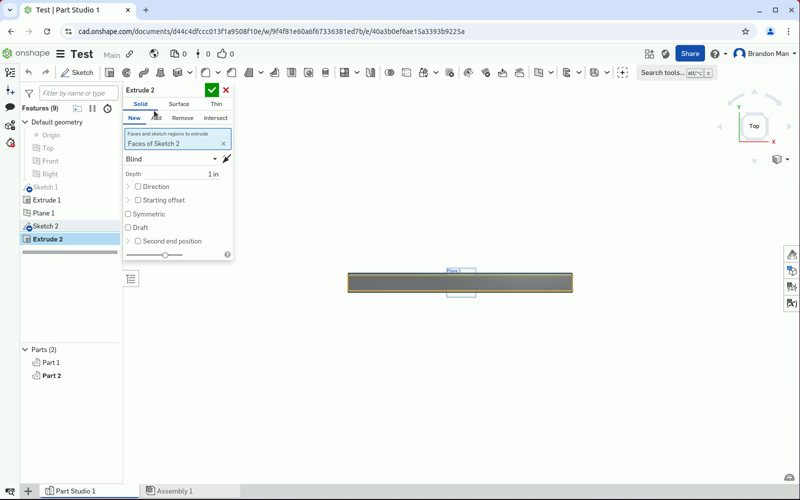
mouse_move(186, 120)
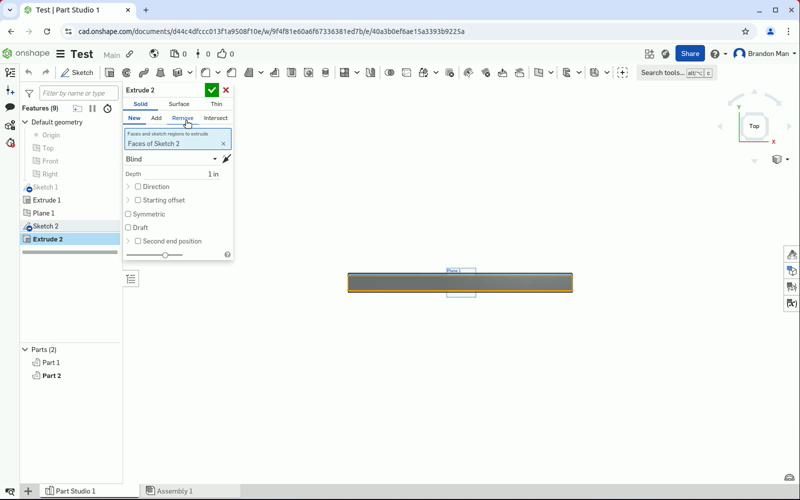
click(186, 120)
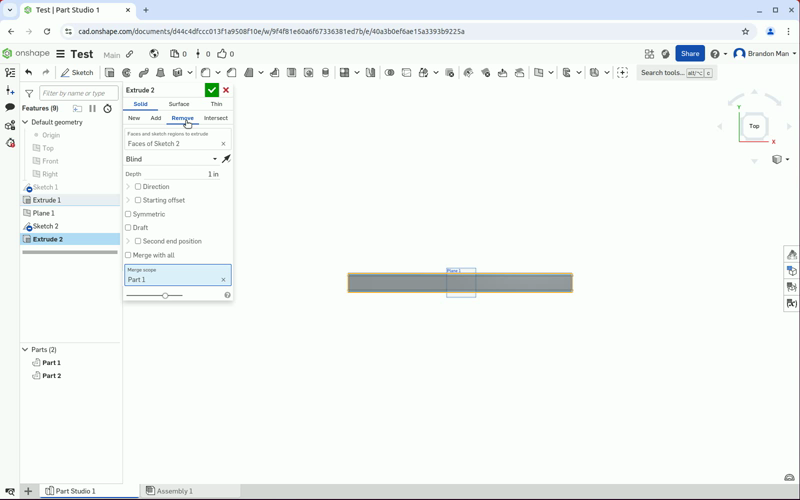
key(tab, 4)
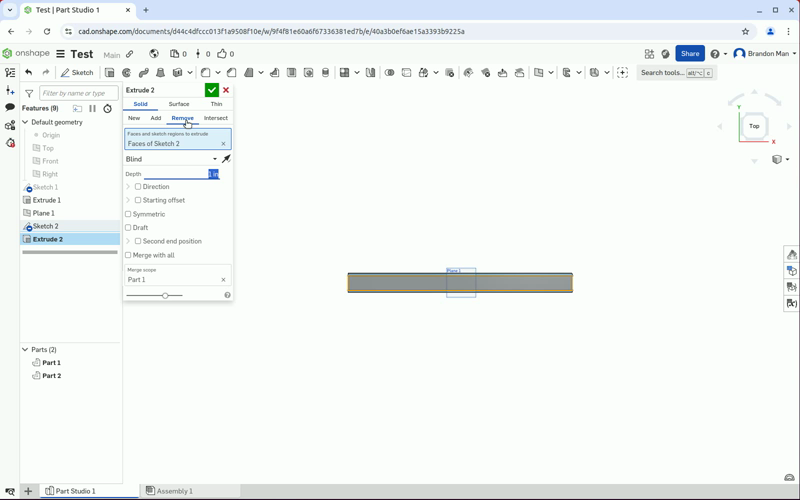
text(0.241)
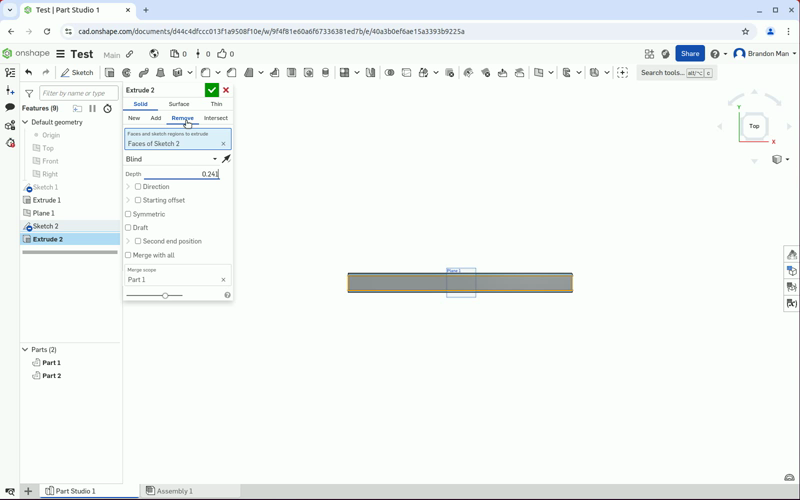
key(tab, 6)
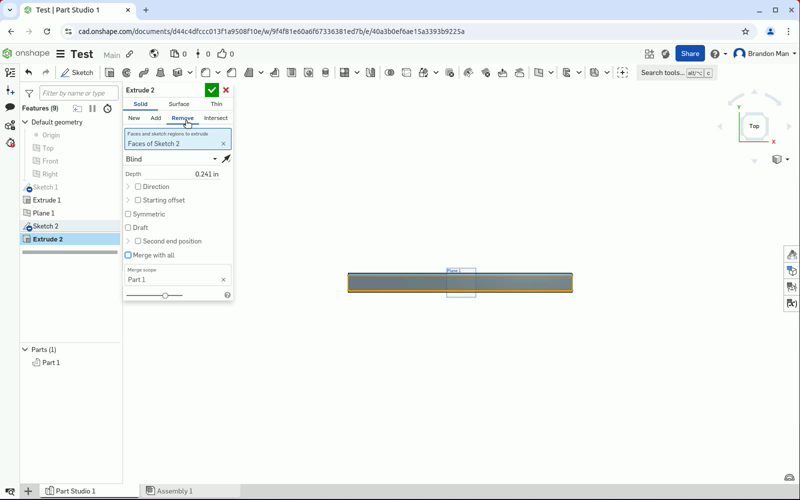
key(space)
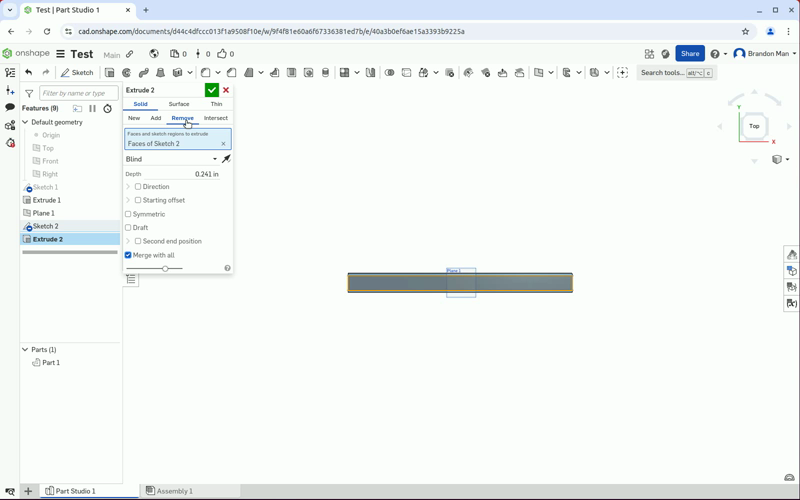
key(enter)
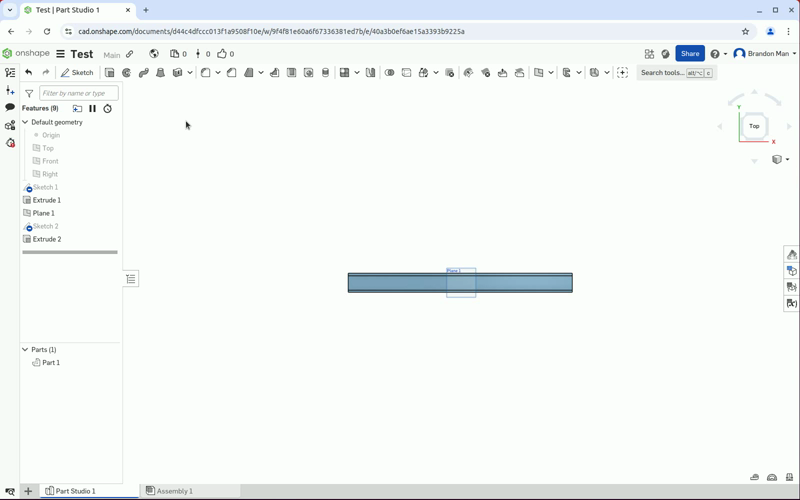
key(shift+h)
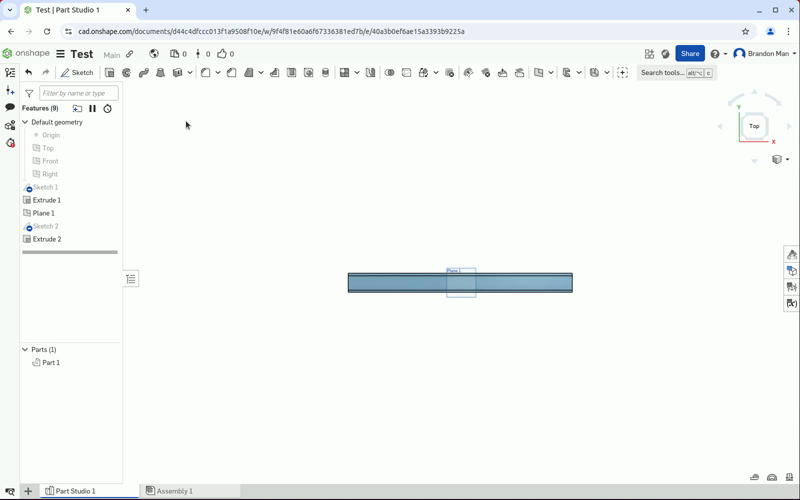
key(shift+h)
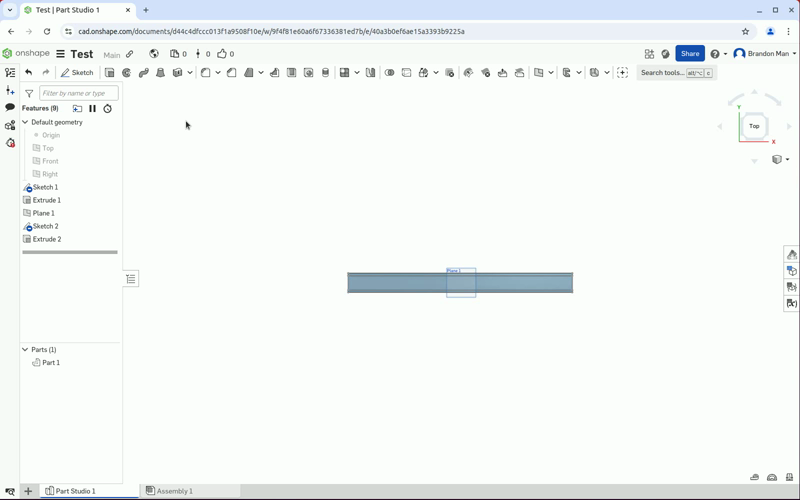
key(shift+7)
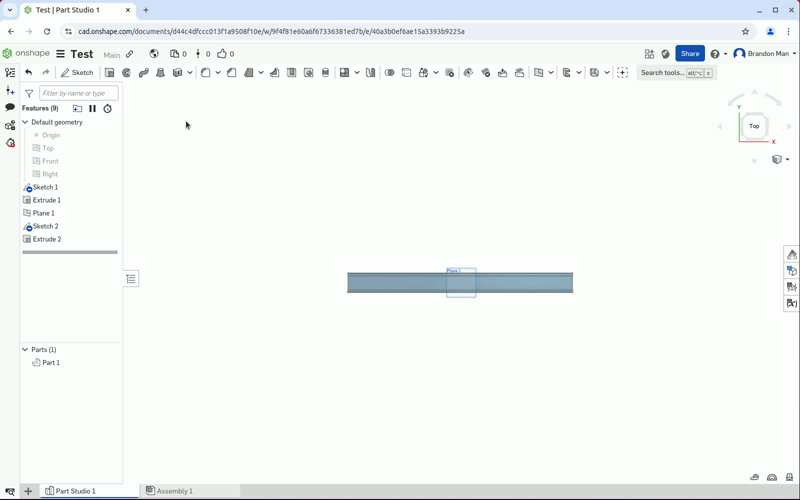
key(up, 3)
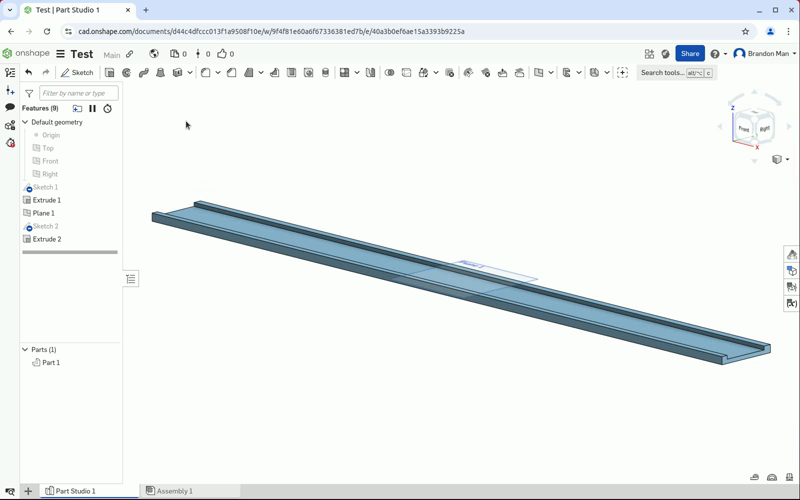
key(left, 3)
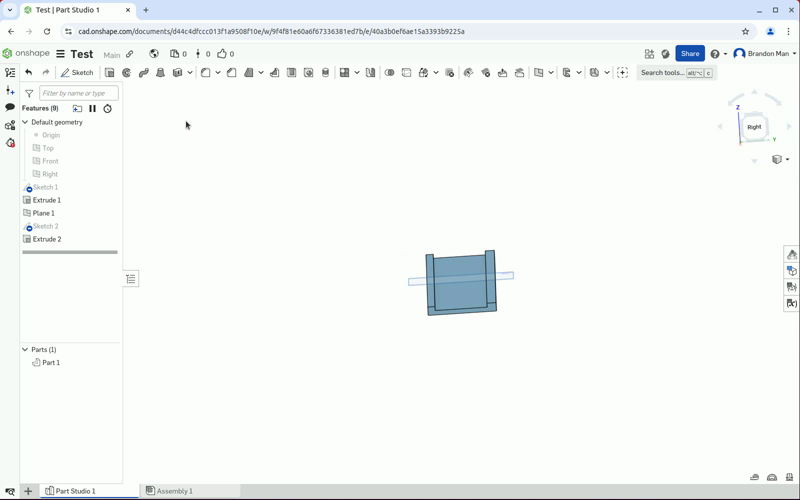
key(right, 3)
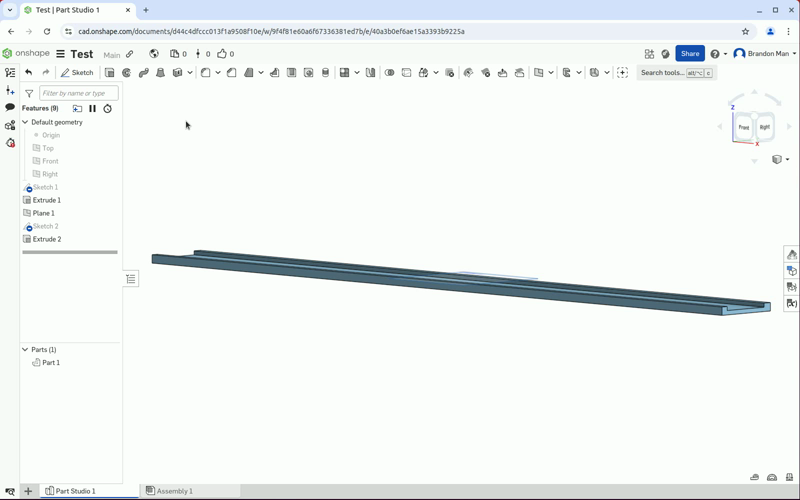
key(down, 3)
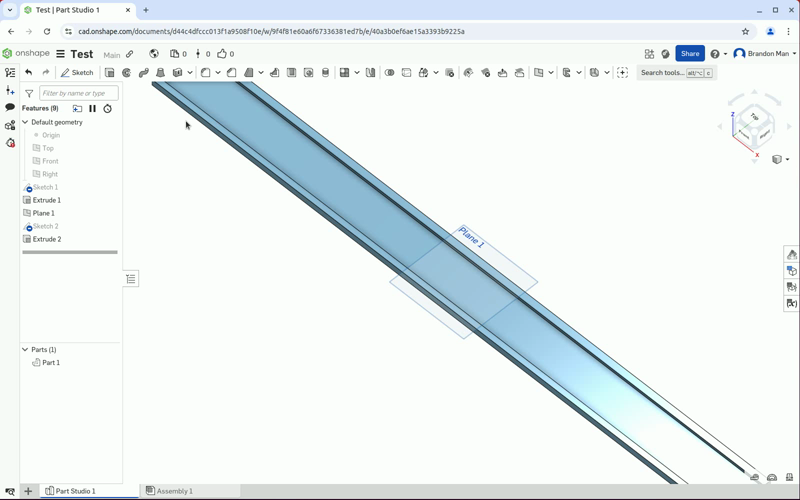
mouse_move(73, 189)
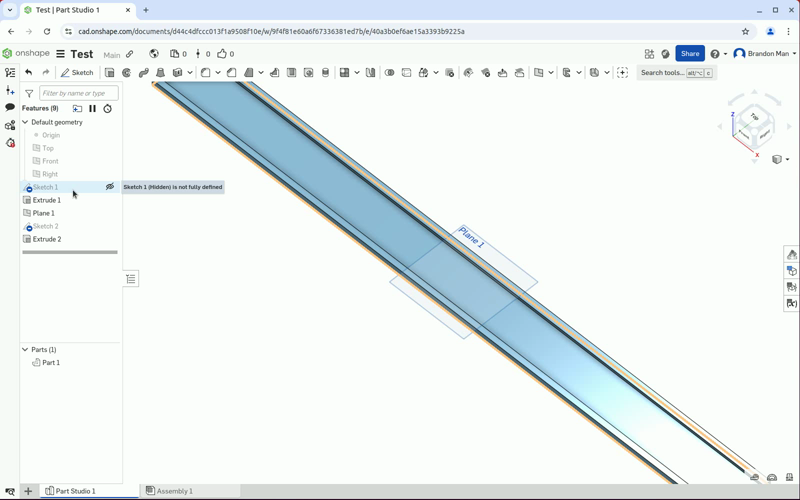
click(73, 189)